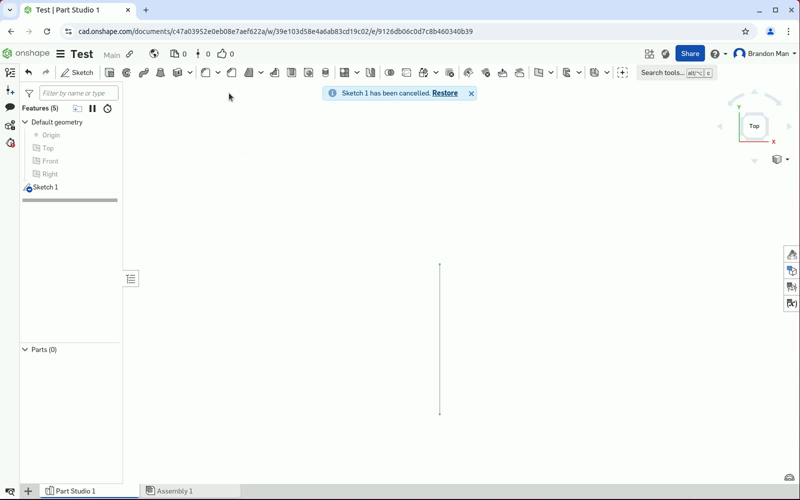
key(shift+h)
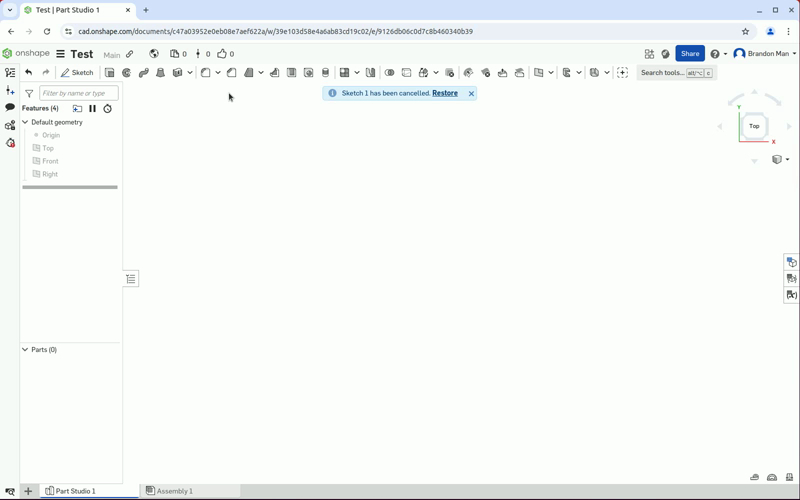
mouse_move(73, 352)
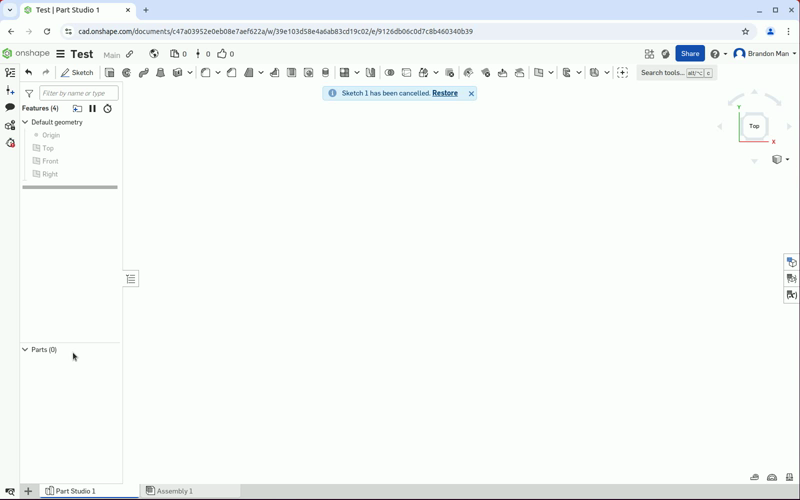
key(y)
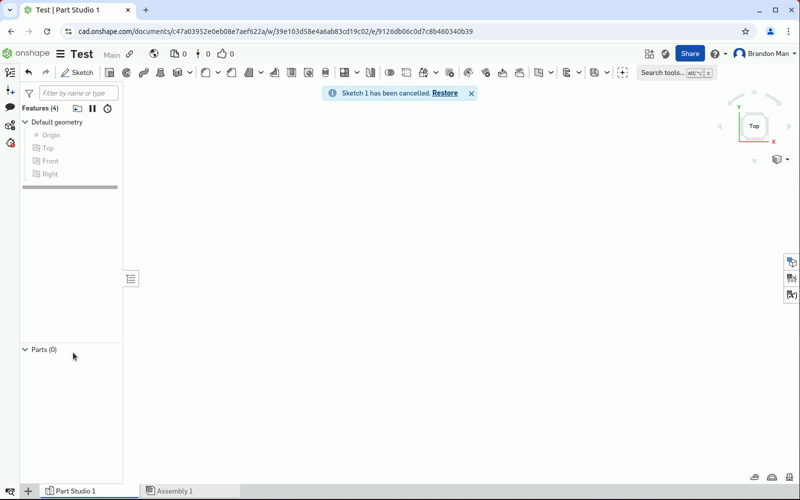
key(shift+p)
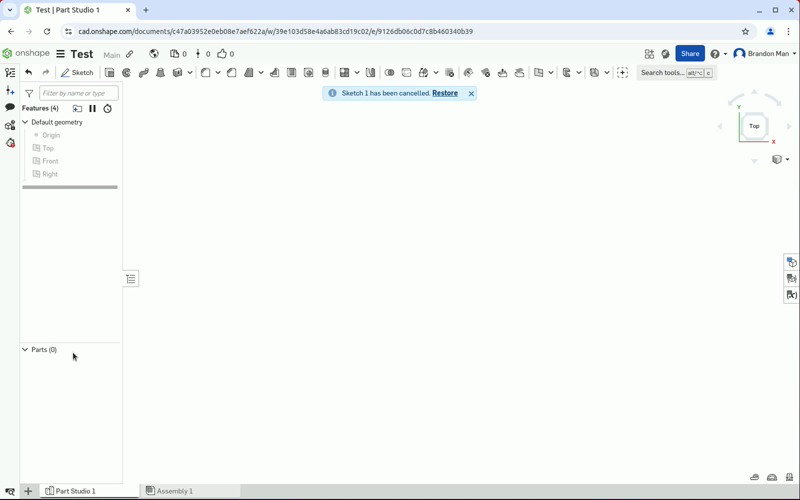
key(space)
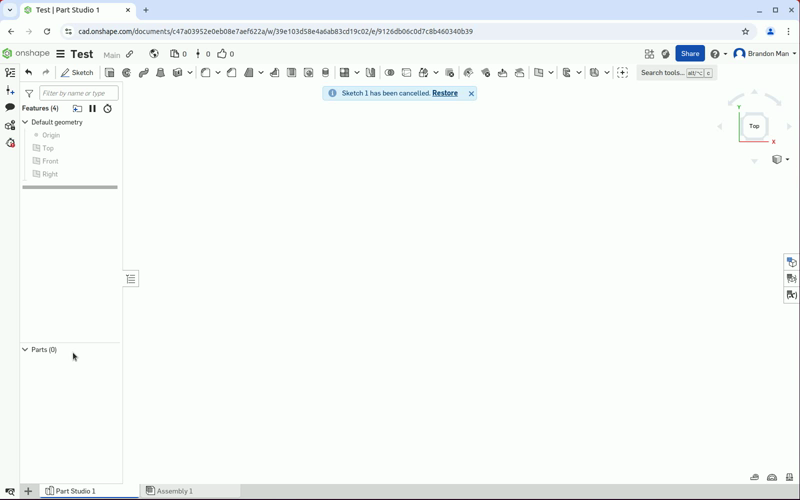
key_down(shift)
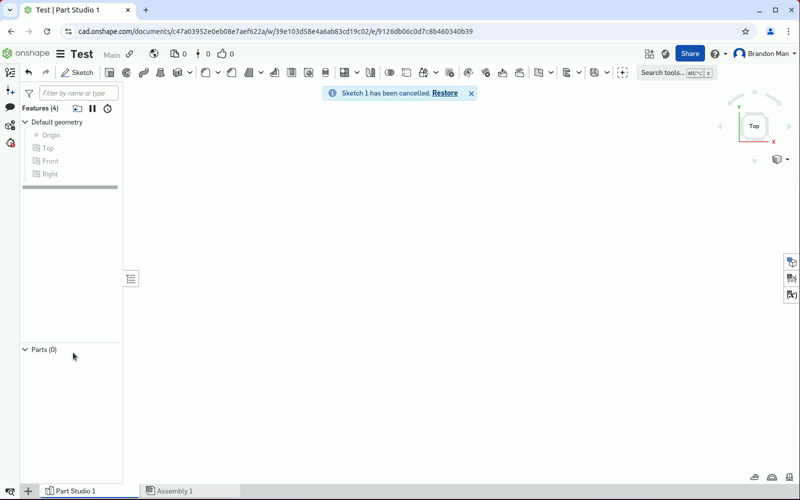
key(up)
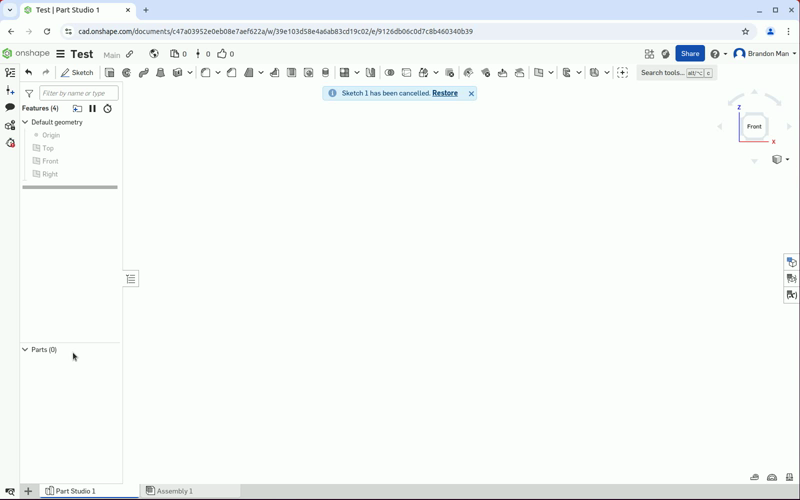
key_up(shift)
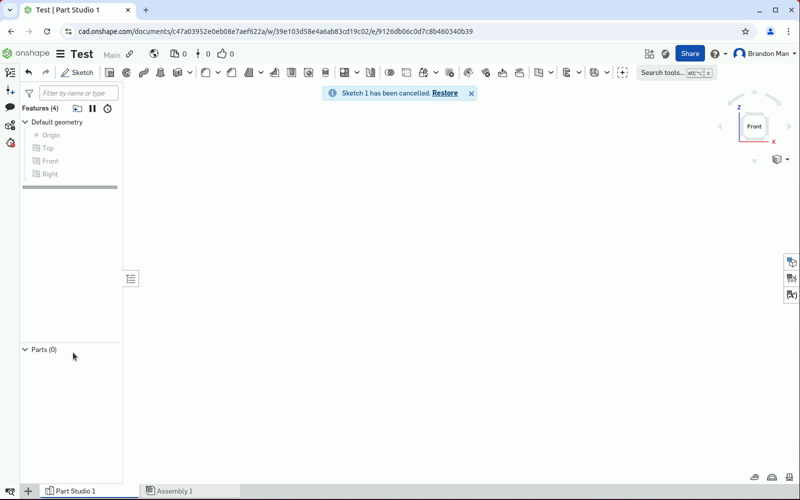
mouse_move(73, 352)
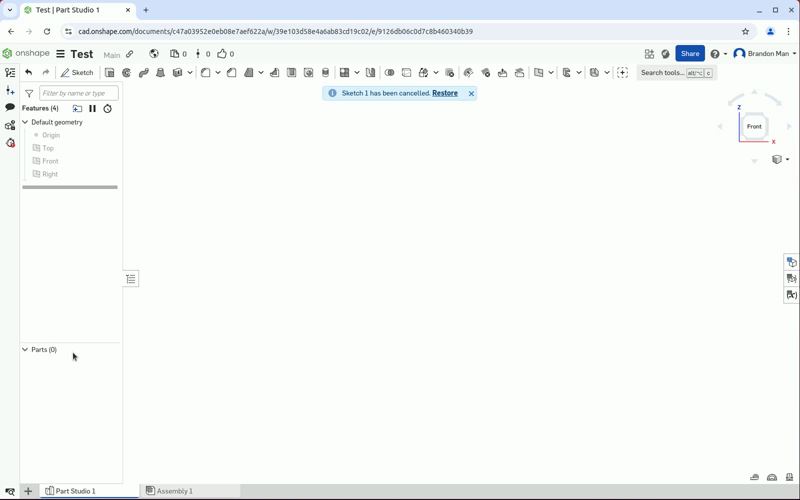
key(shift+y)
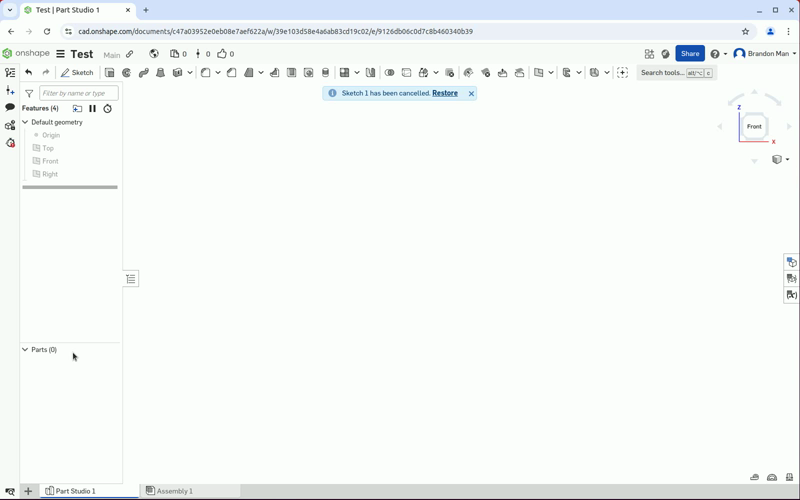
key(shift+s)
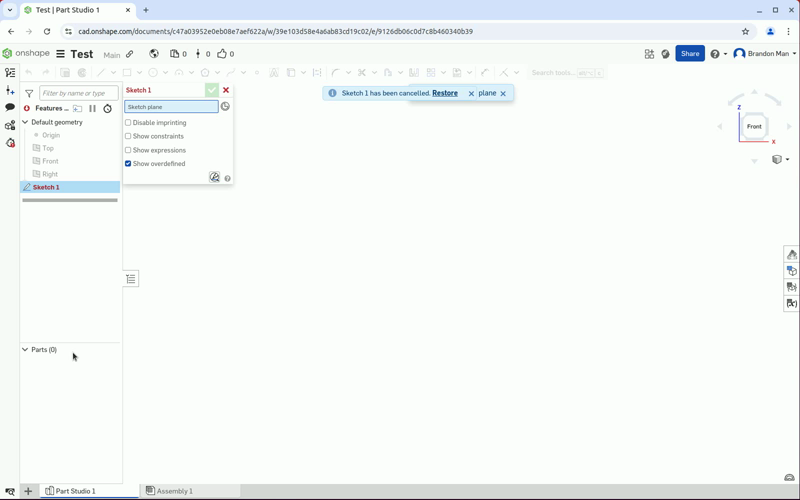
mouse_move(73, 163)
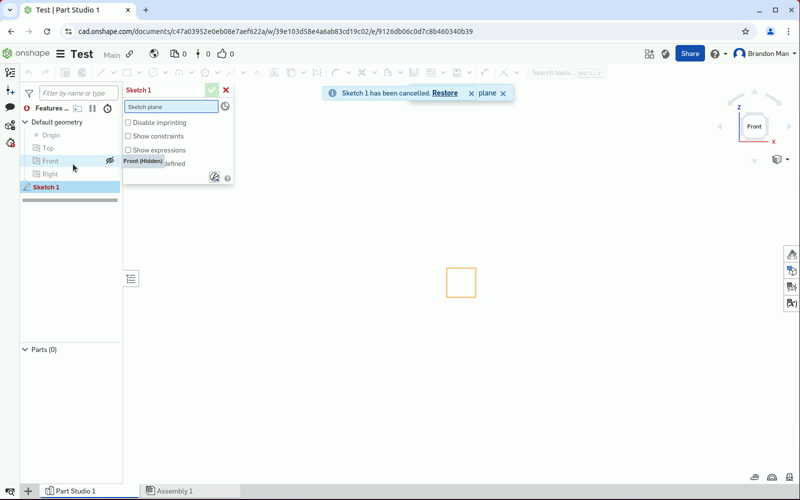
click(73, 163)
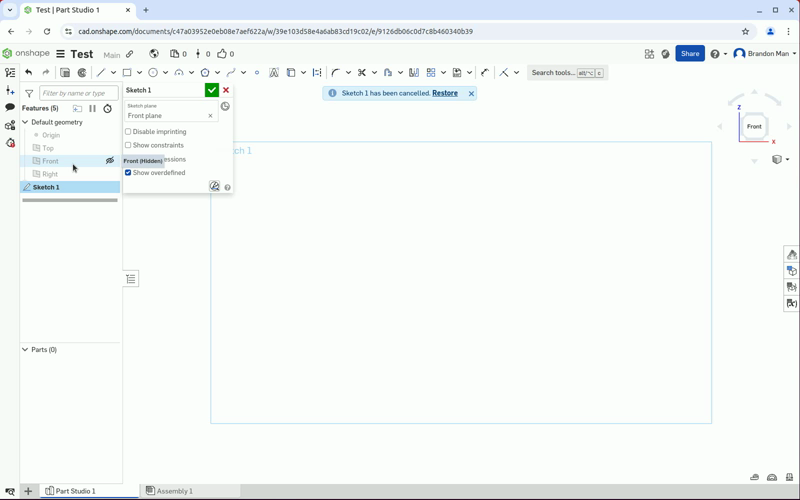
mouse_move(73, 352)
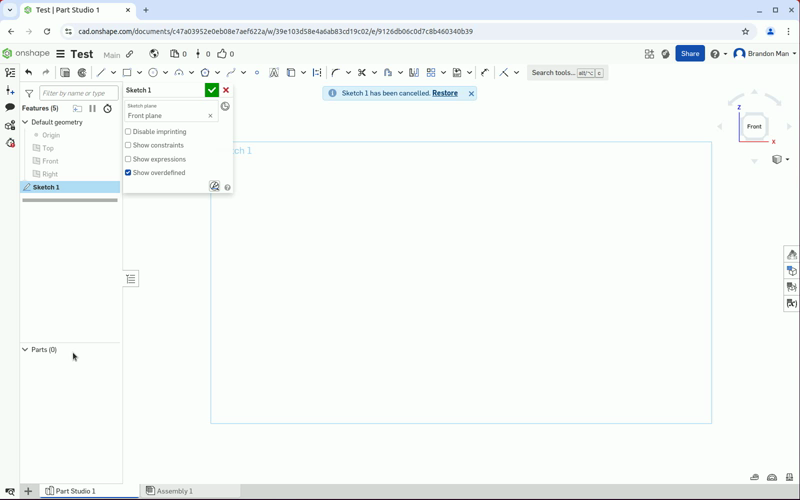
key(y)
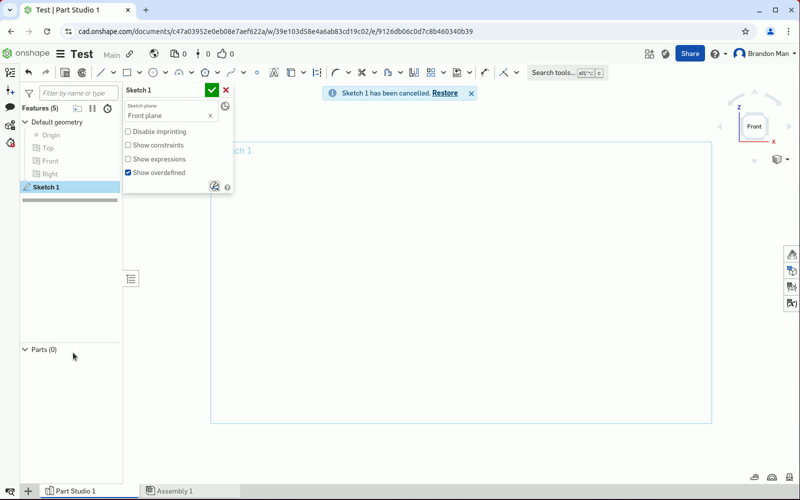
key(c)
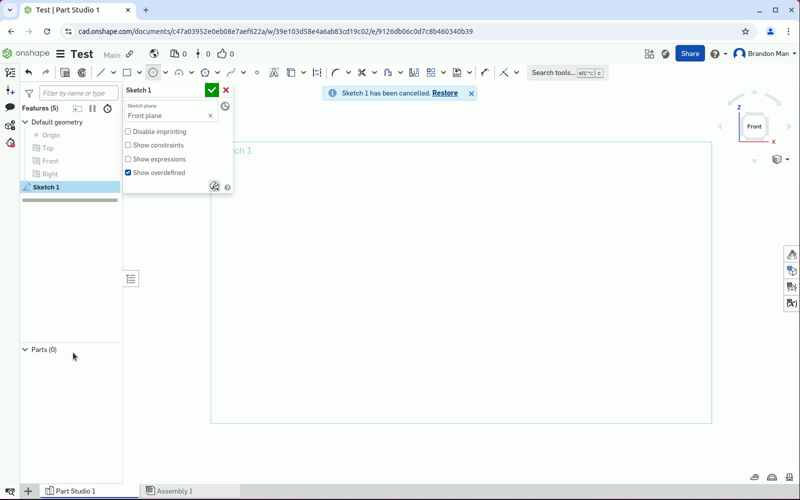
key_down(shift)
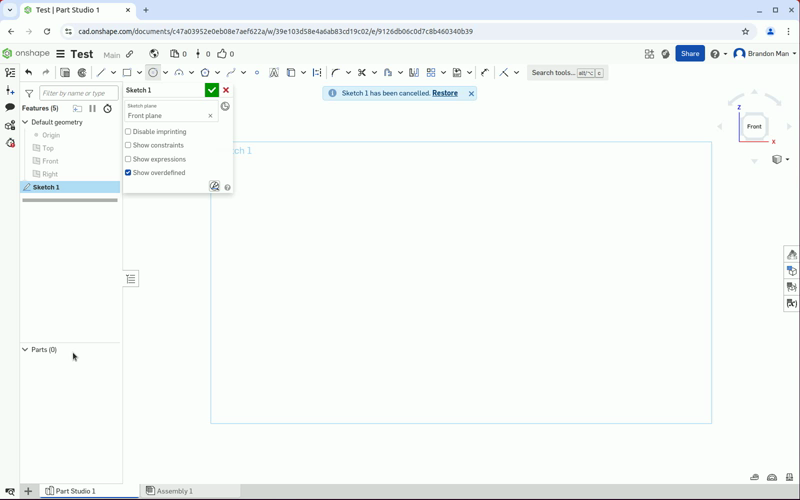
mouse_move(461, 282)
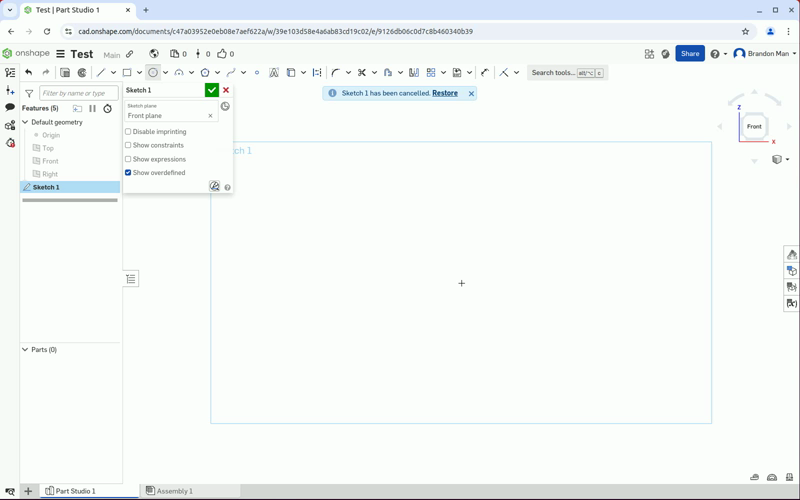
click(461, 282)
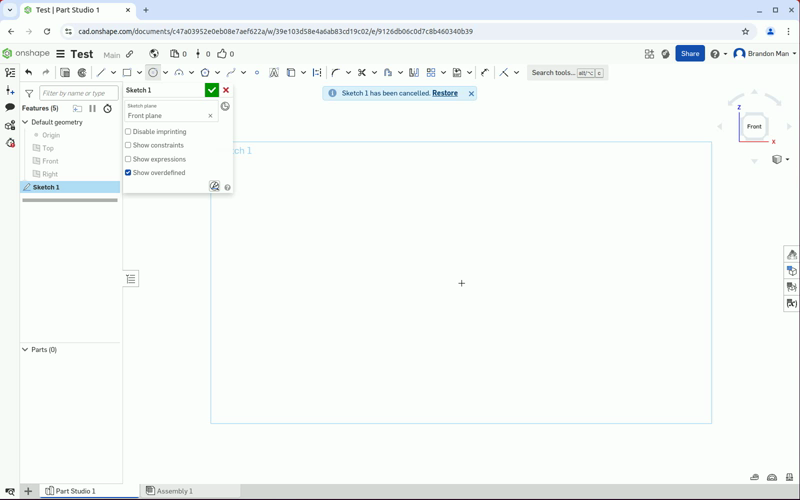
key_up(shift)
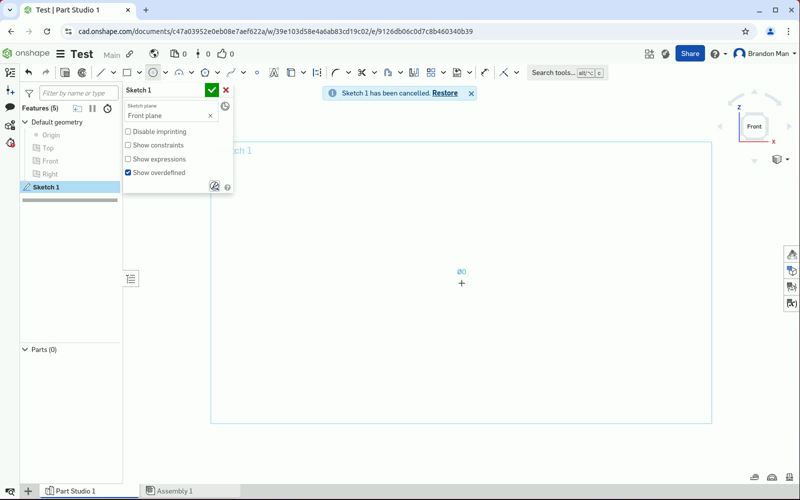
mouse_move(519, 282)
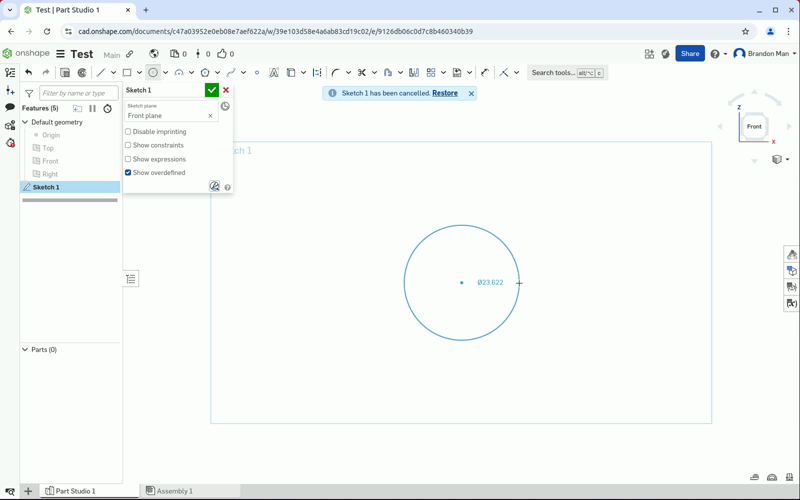
click(519, 282)
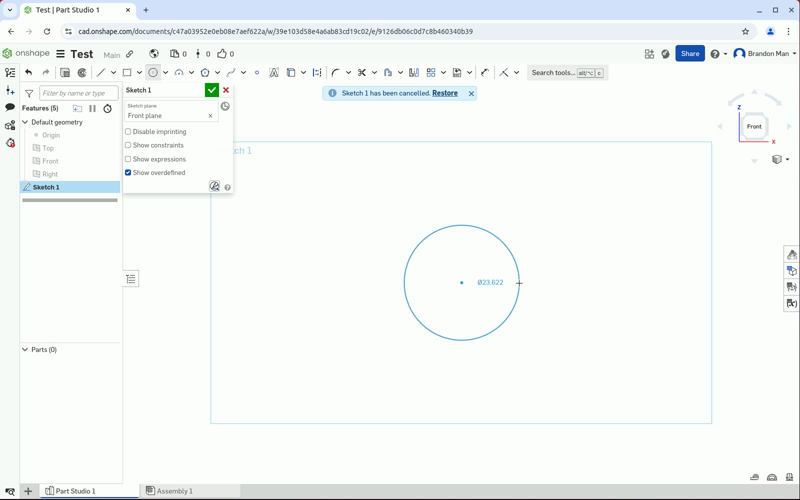
key(esc)
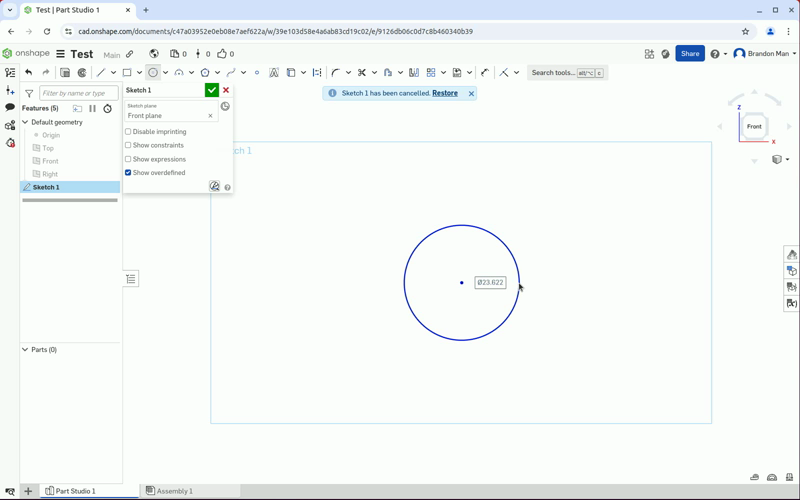
mouse_move(456, 318)
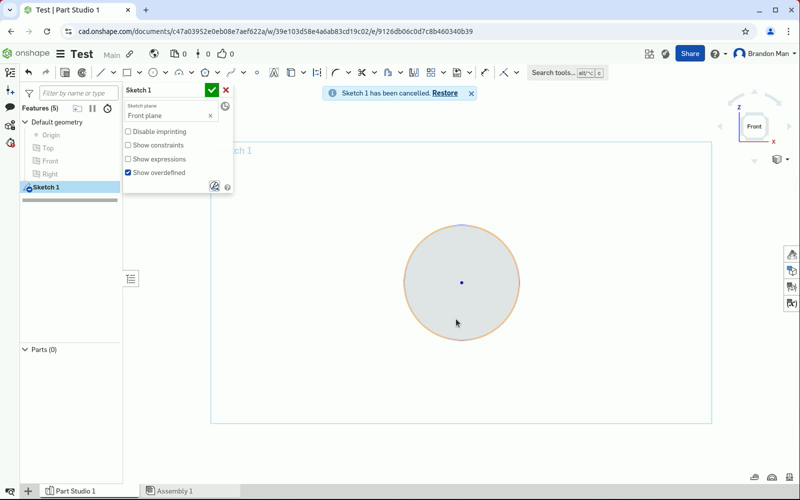
click(456, 318)
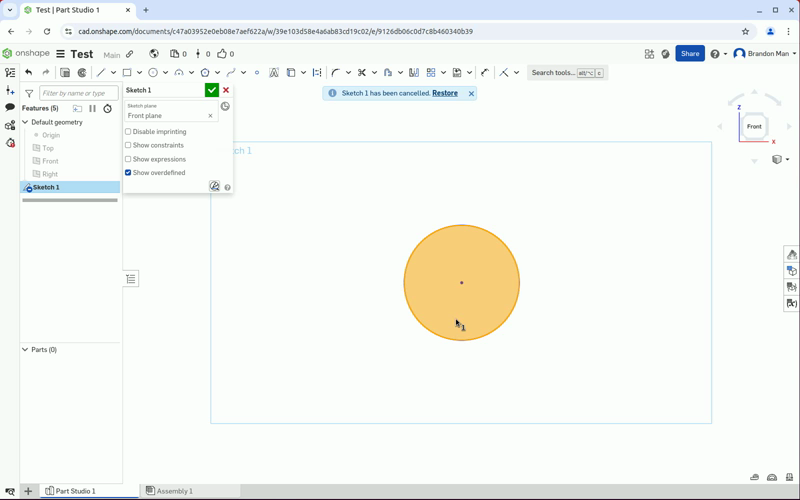
mouse_move(73, 352)
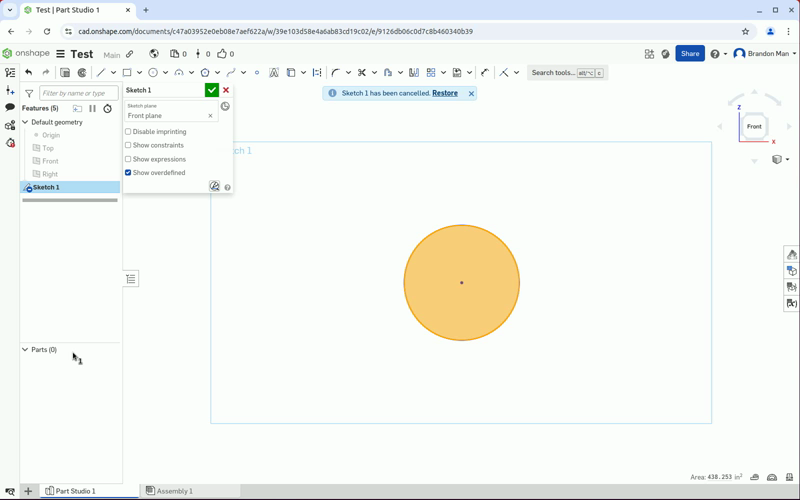
key(shift+y)
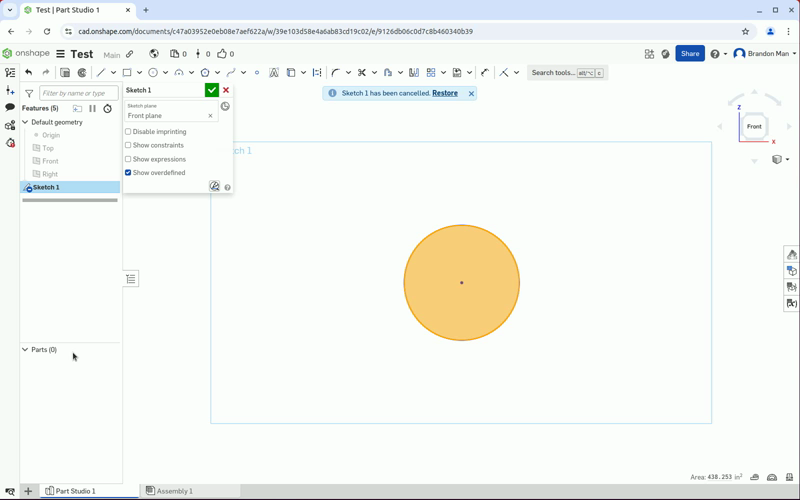
key(shift+e)
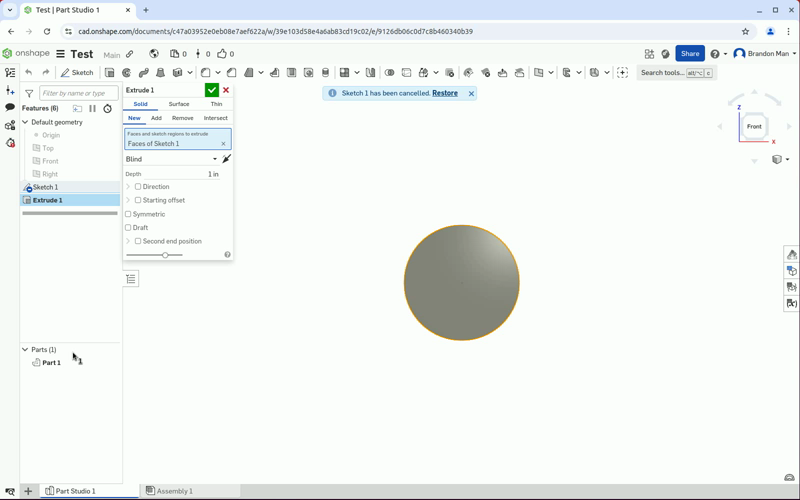
mouse_move(143, 106)
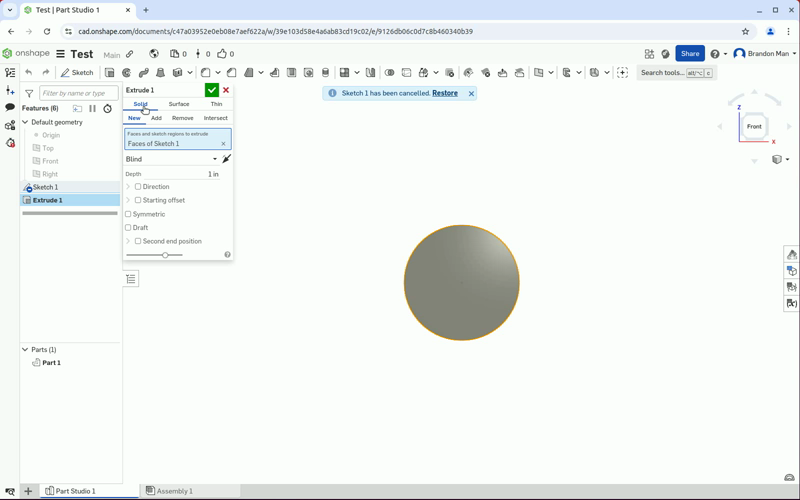
click(143, 106)
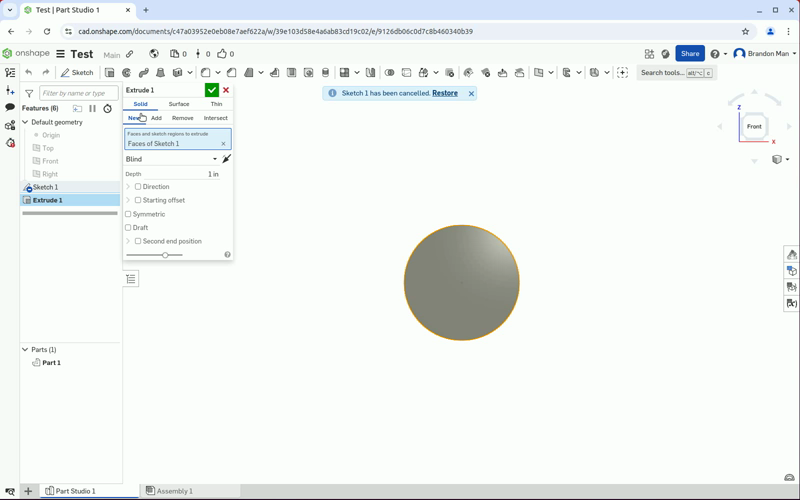
mouse_move(137, 120)
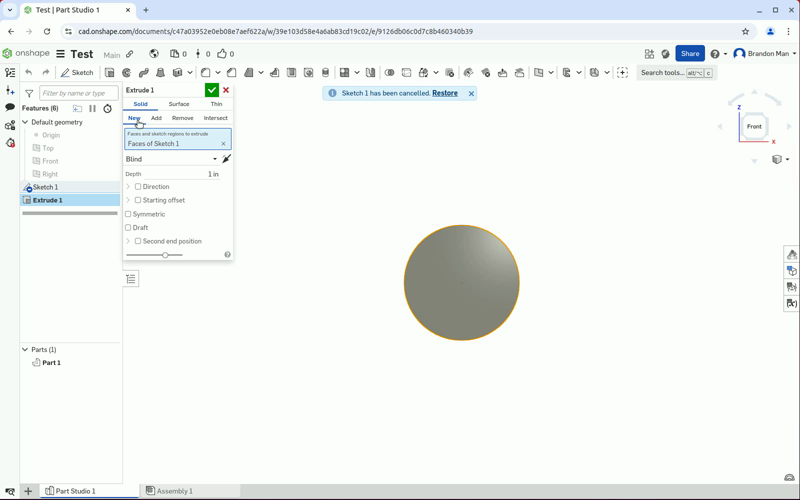
click(137, 120)
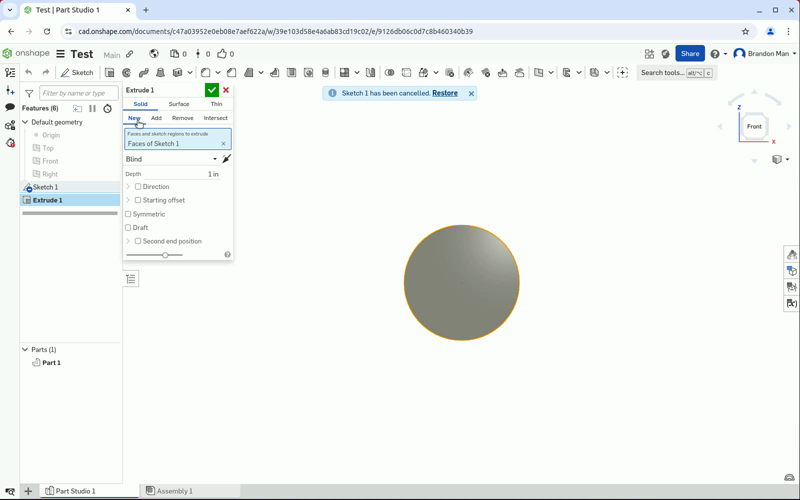
key(tab, 4)
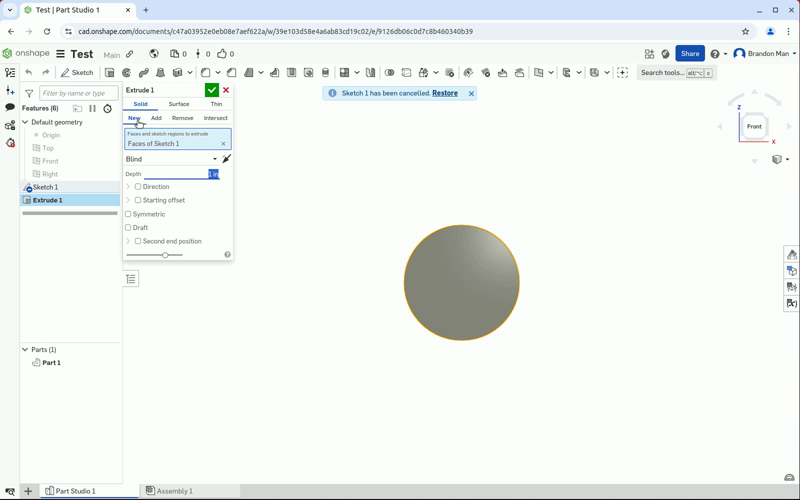
text(23.108)
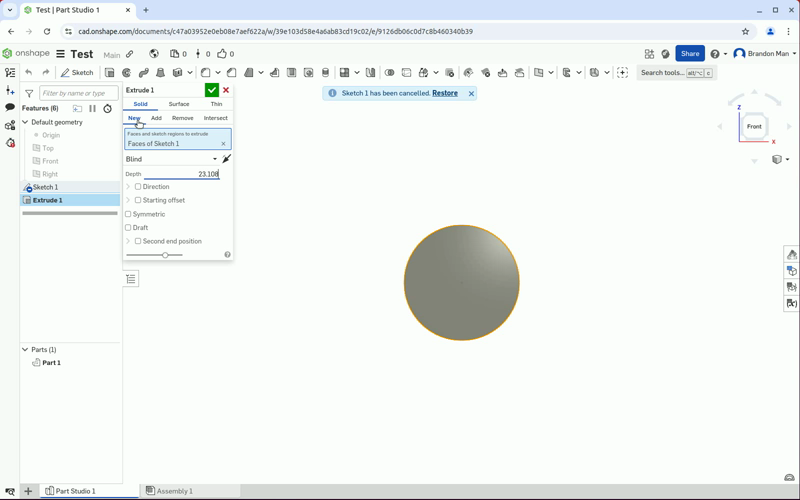
key(enter)
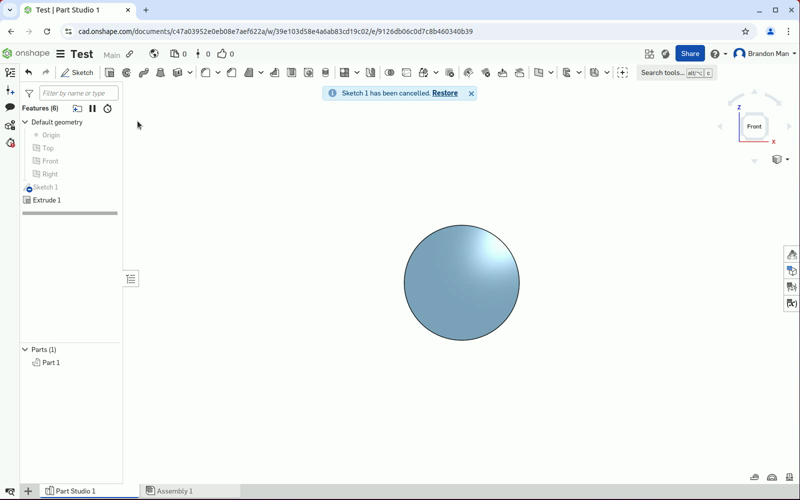
key(shift+h)
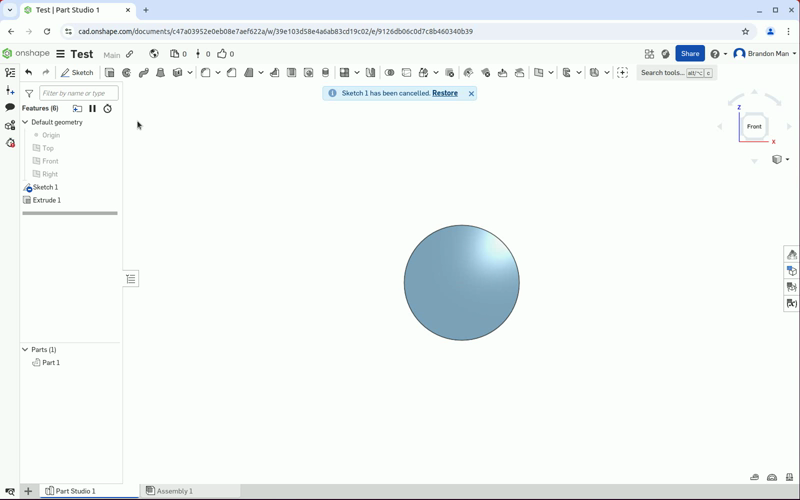
key(shift+h)
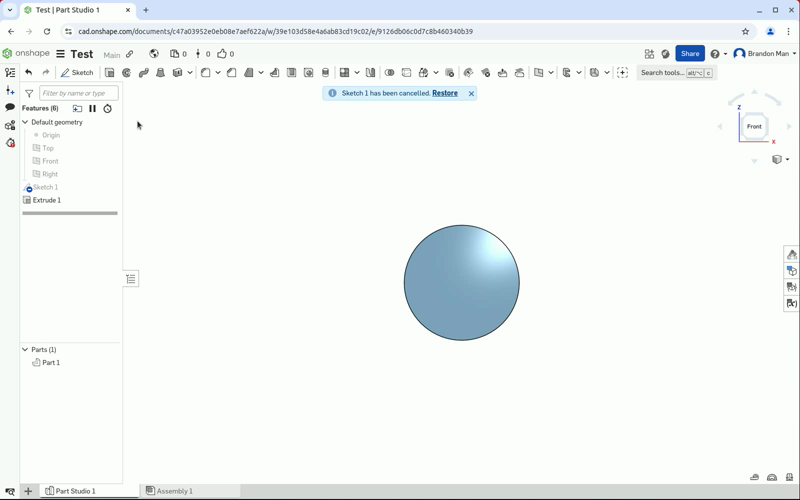
mouse_move(73, 189)
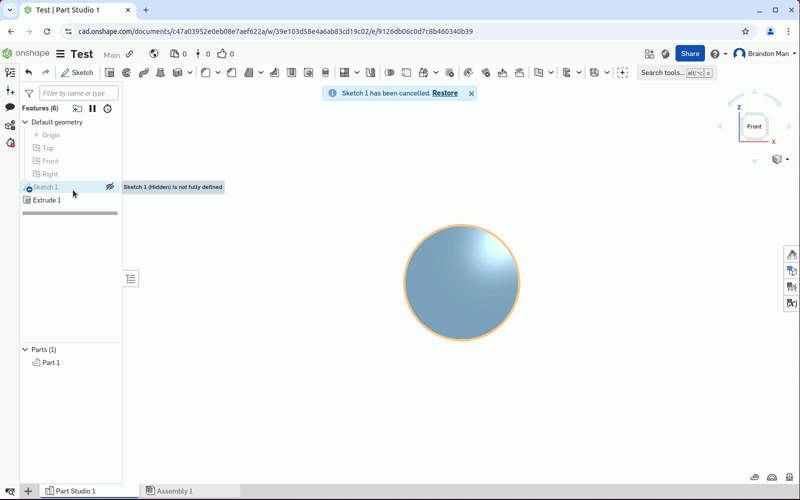
click(73, 189)
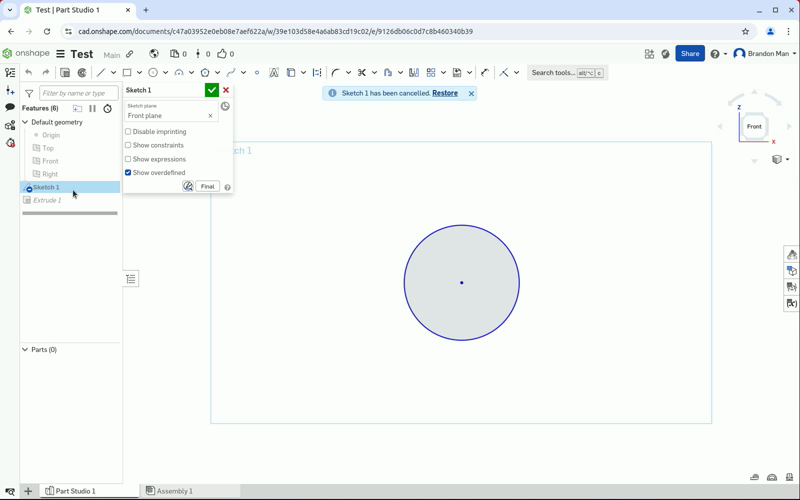
mouse_move(229, 92)
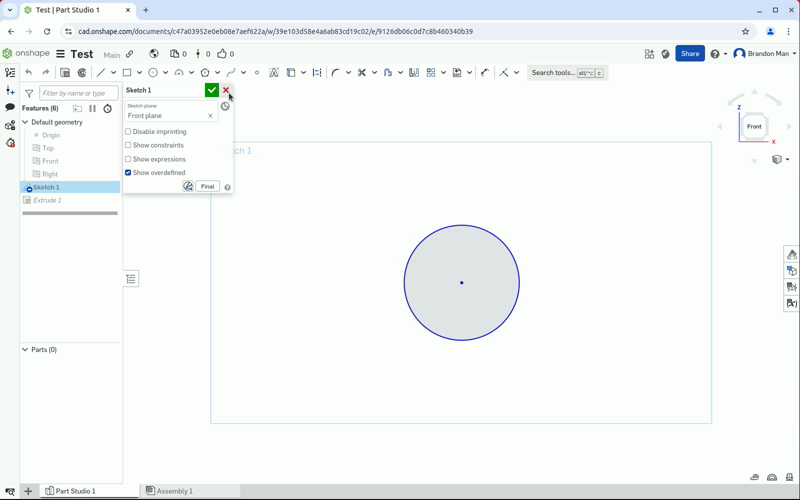
click(229, 92)
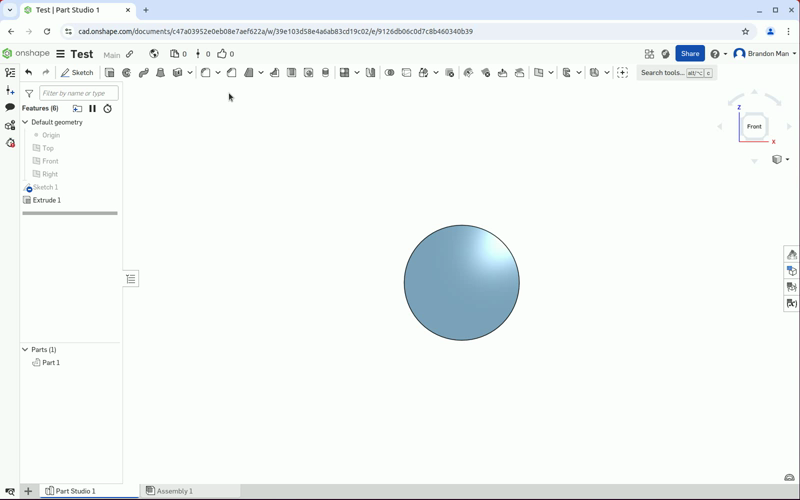
mouse_move(73, 352)
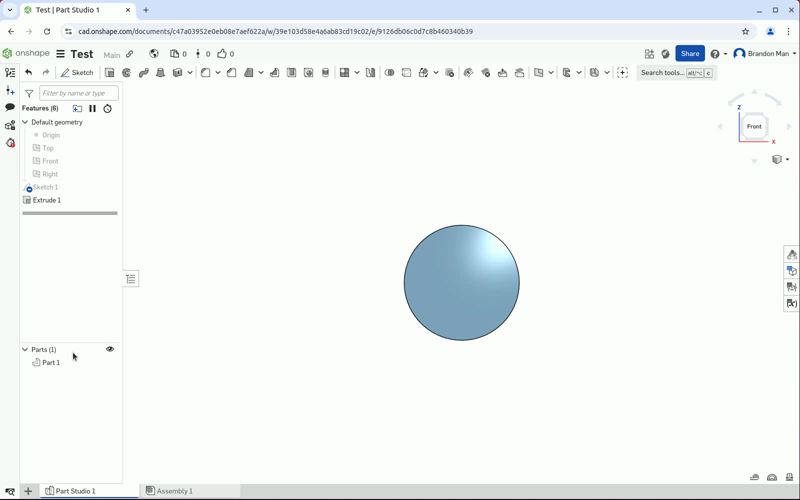
key(y)
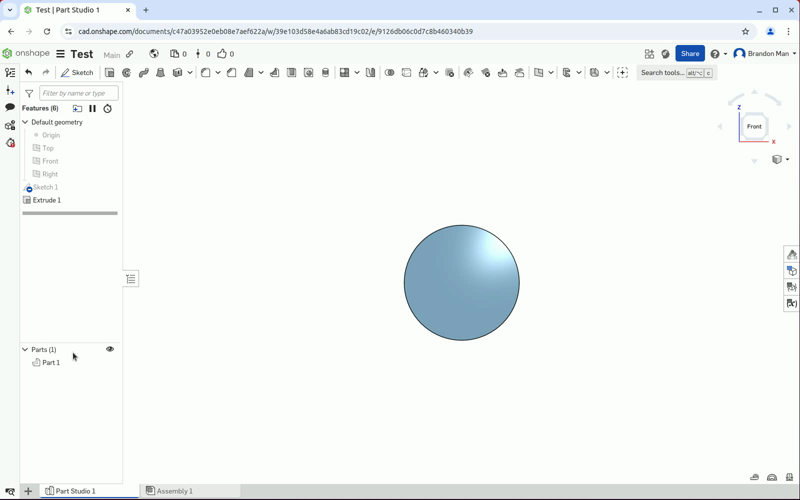
key(shift+p)
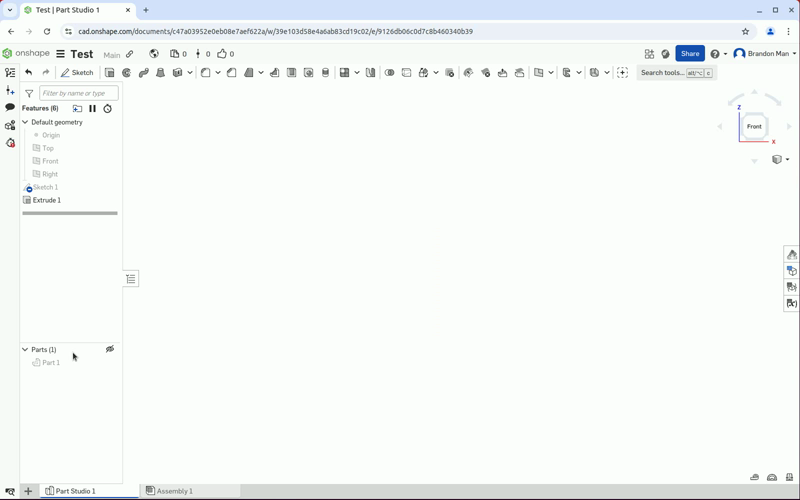
key(space)
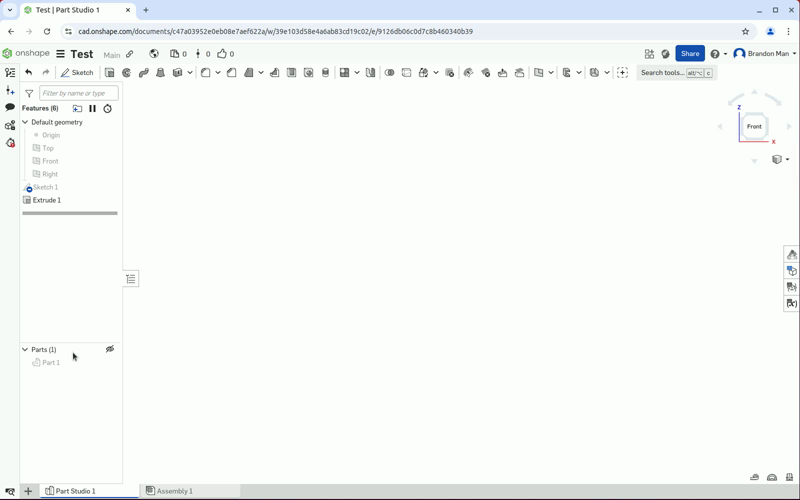
key_down(shift)
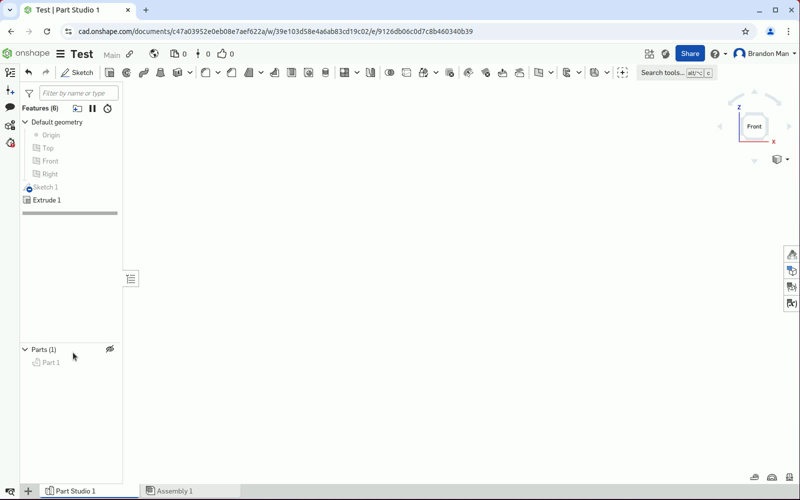
key(left)
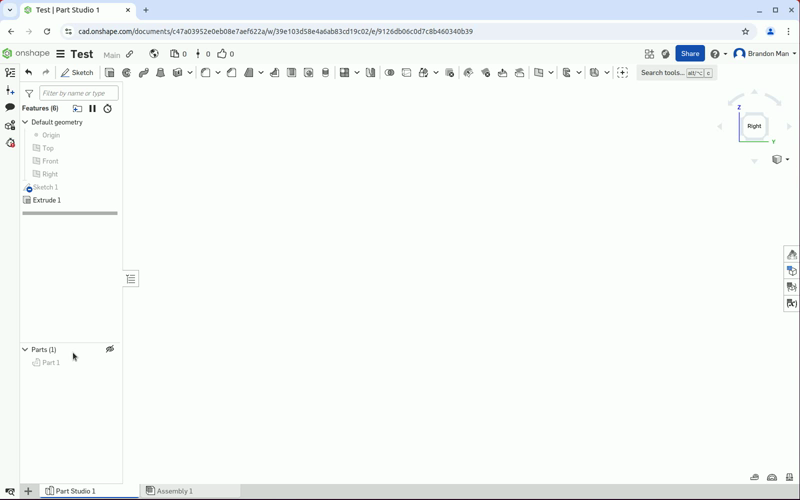
key_up(shift)
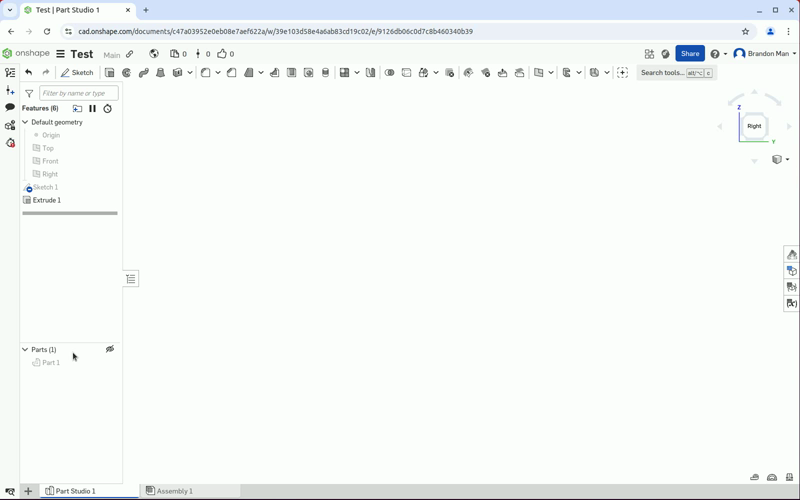
mouse_move(73, 352)
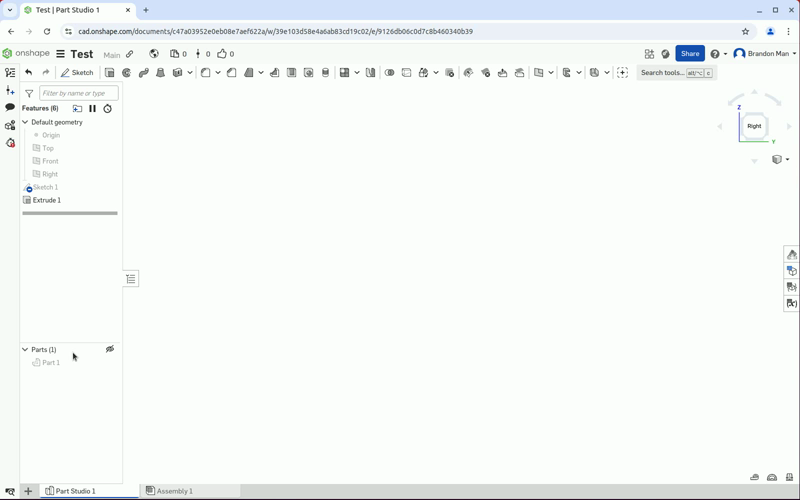
key(shift+y)
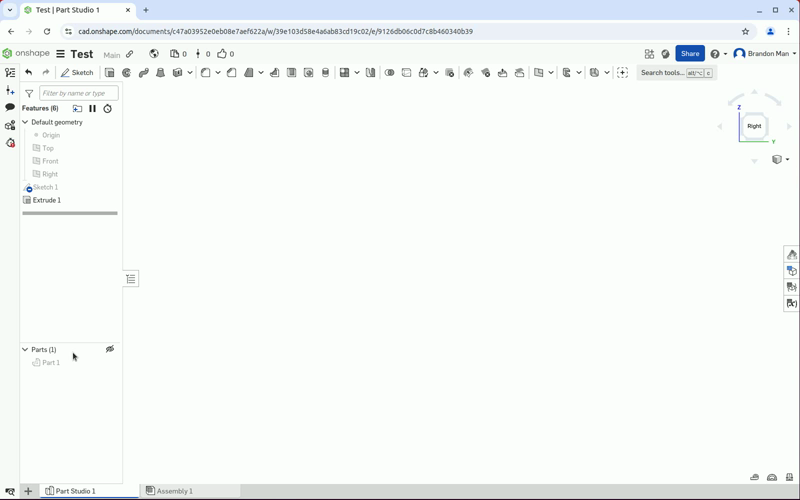
key(shift+s)
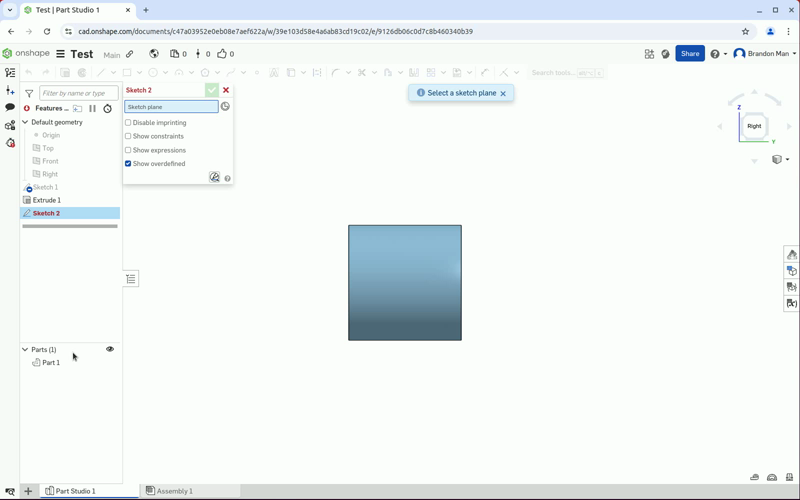
mouse_move(73, 176)
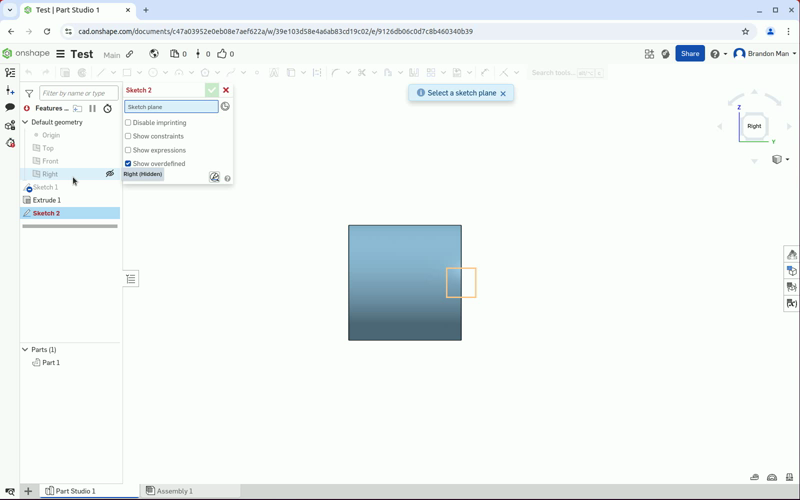
click(73, 176)
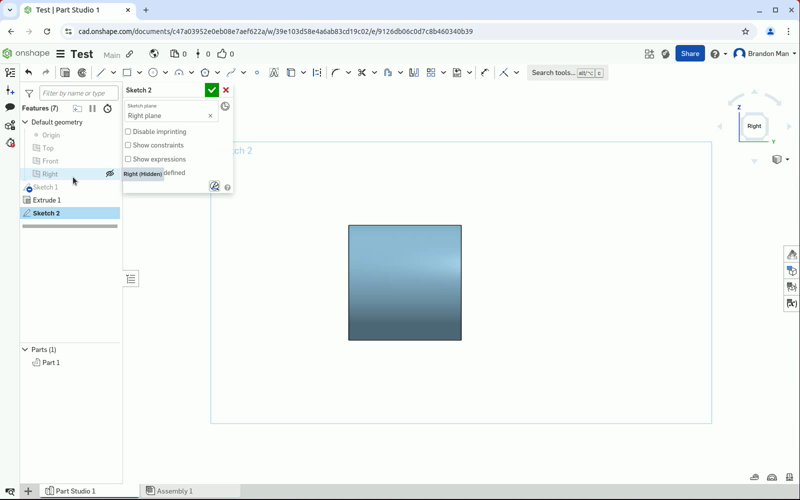
mouse_move(73, 352)
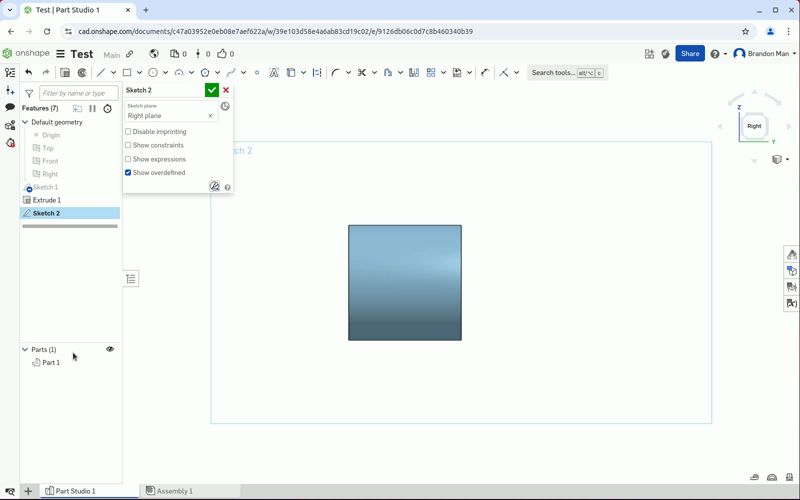
key(y)
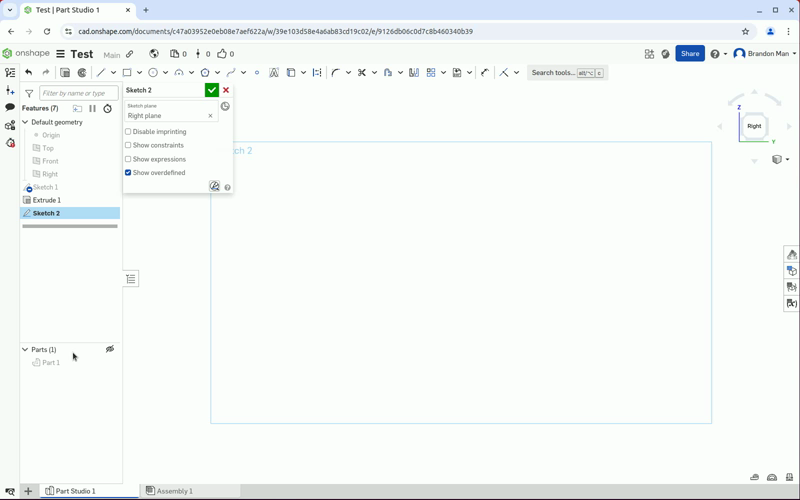
key(c)
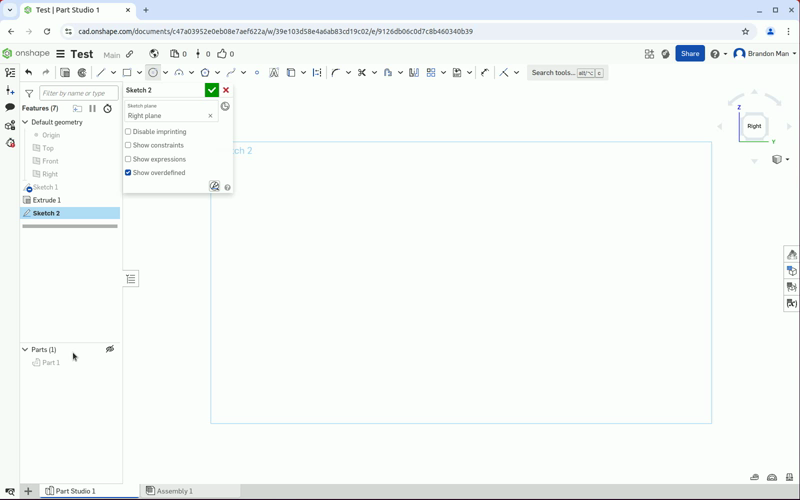
key_down(shift)
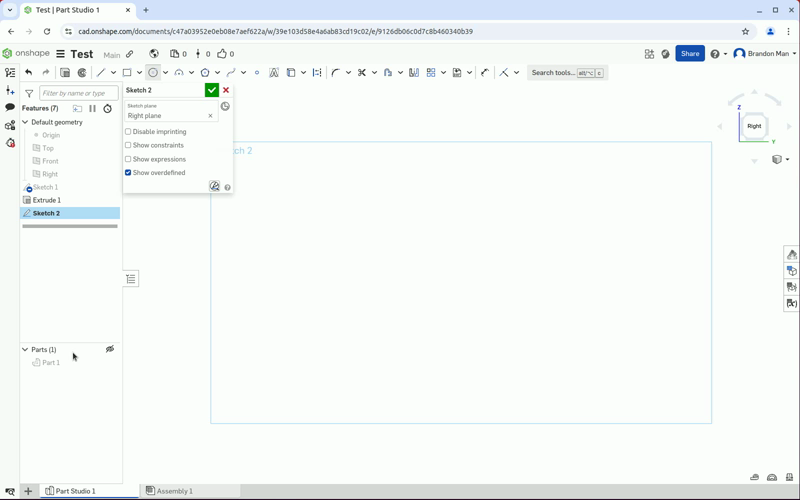
mouse_move(395, 252)
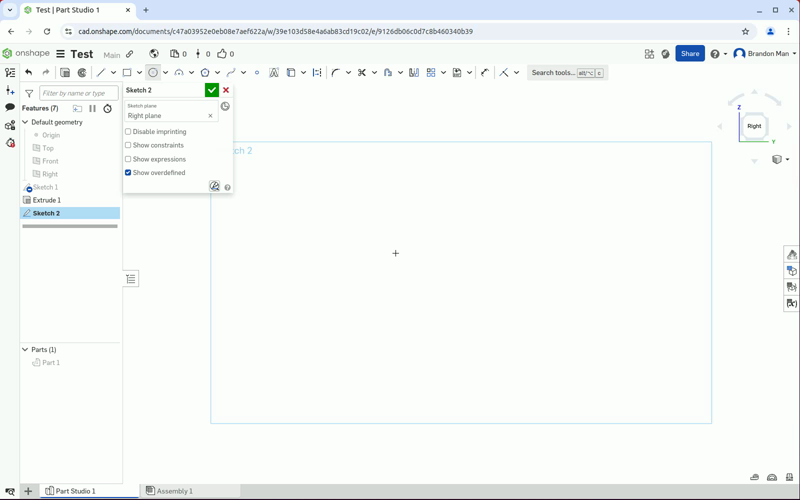
click(395, 252)
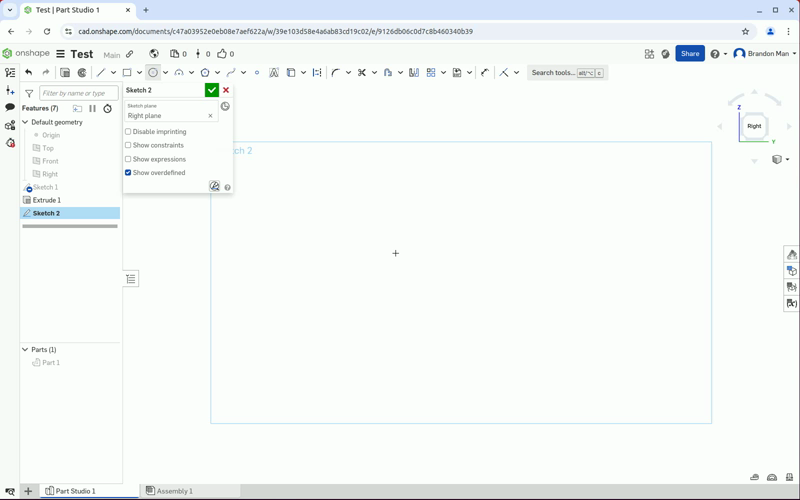
key_up(shift)
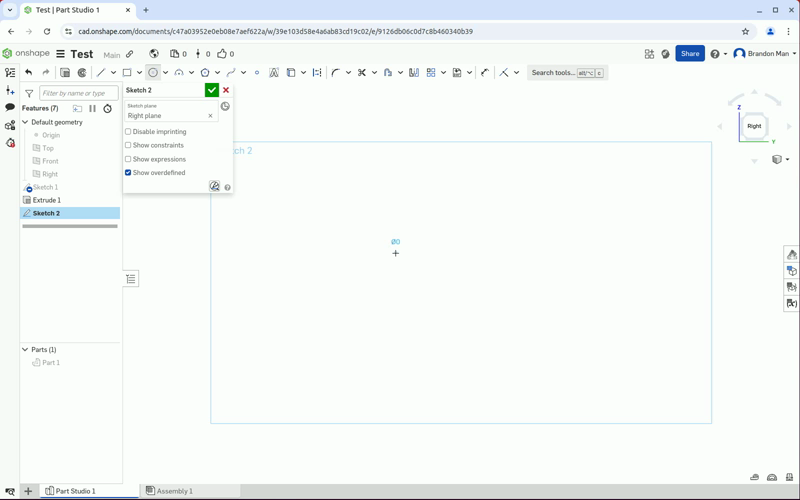
mouse_move(405, 252)
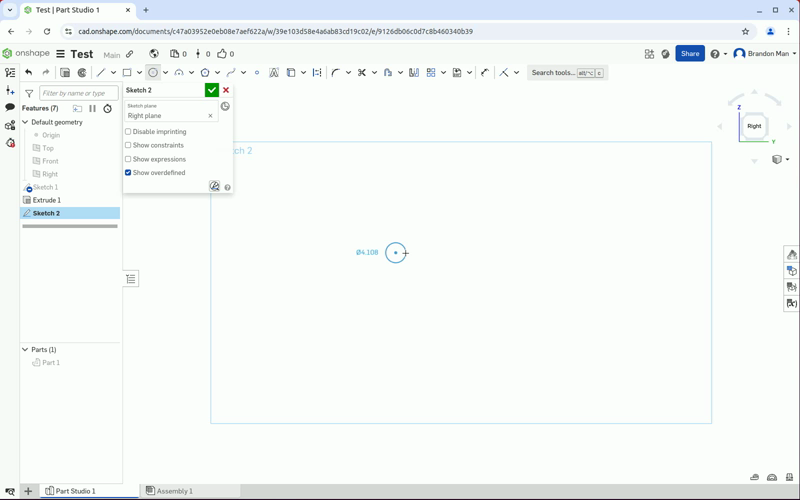
click(405, 252)
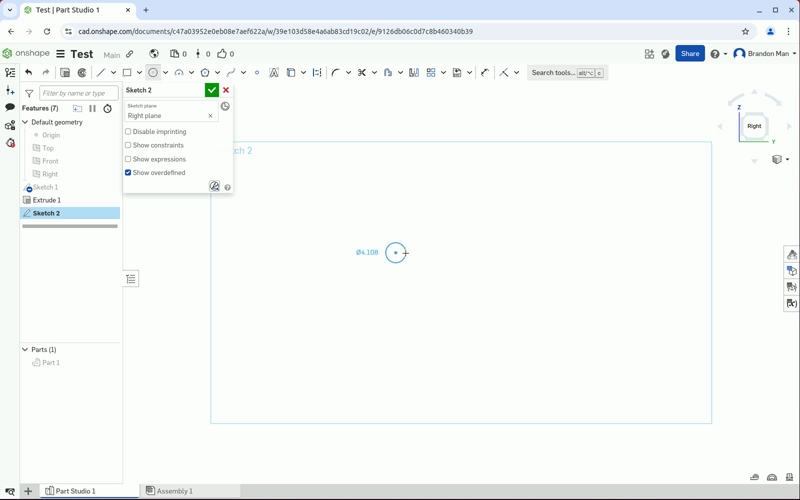
key(esc)
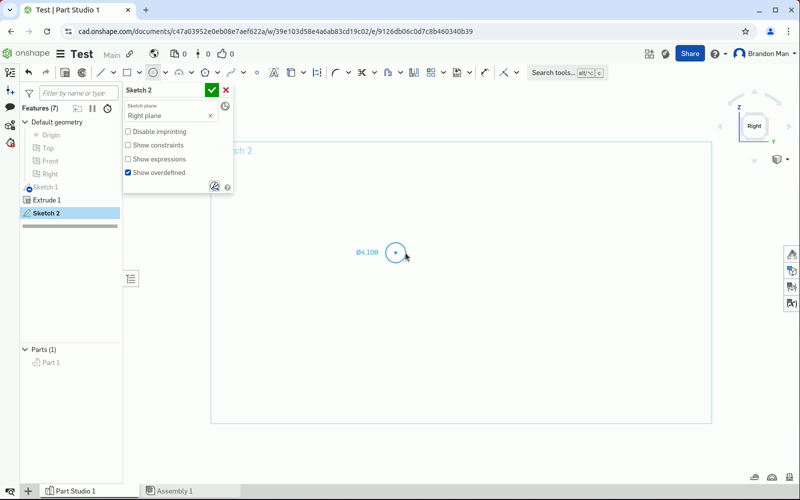
mouse_move(395, 250)
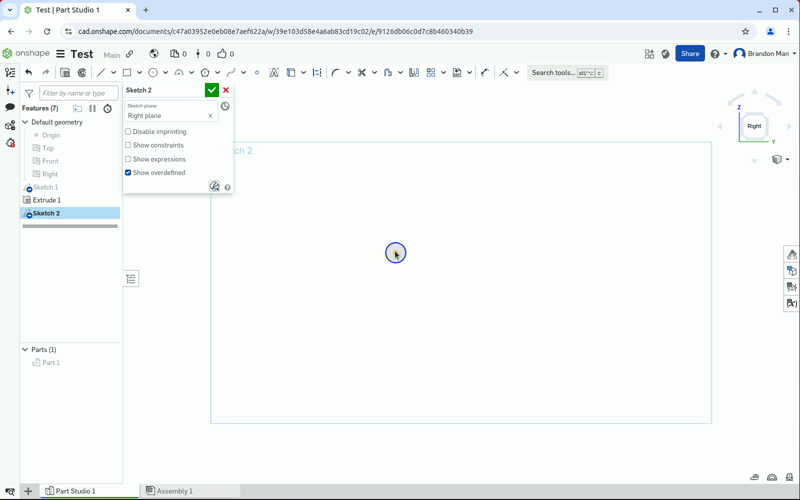
scroll(6)
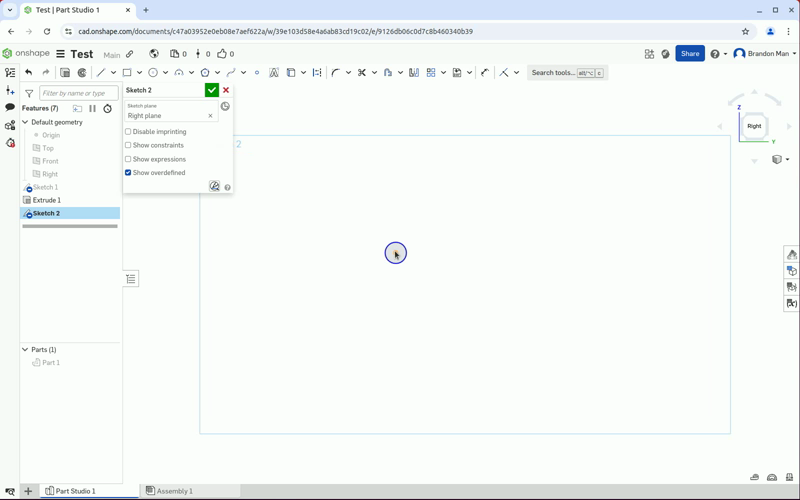
scroll(6)
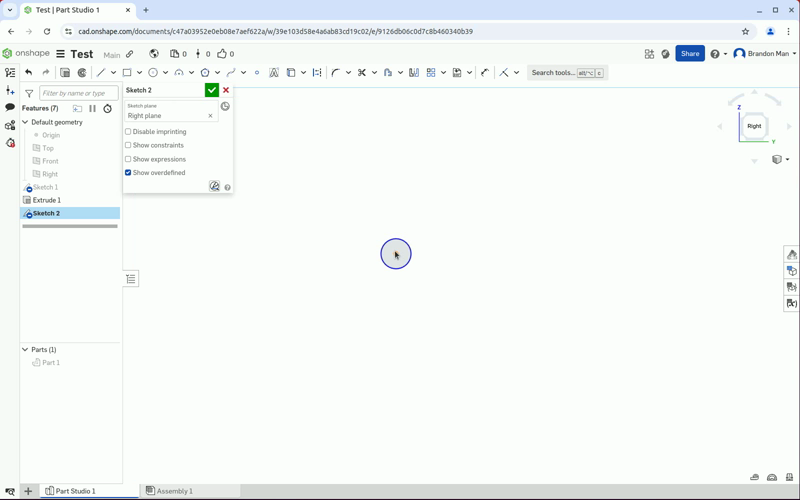
scroll(6)
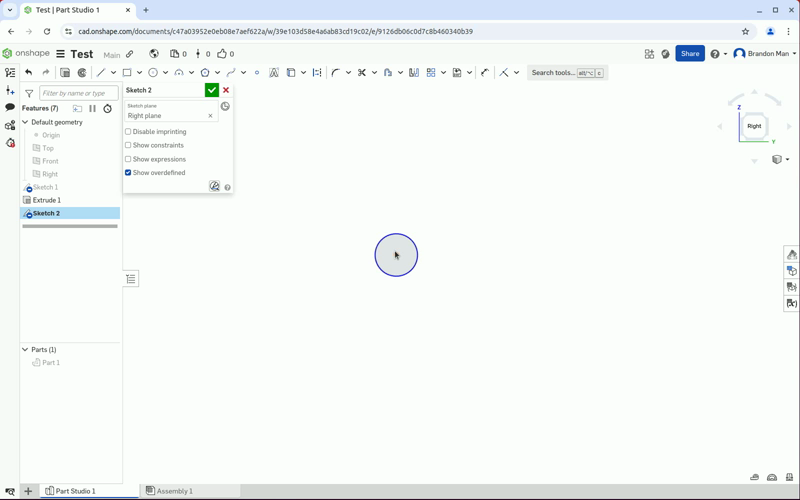
scroll(6)
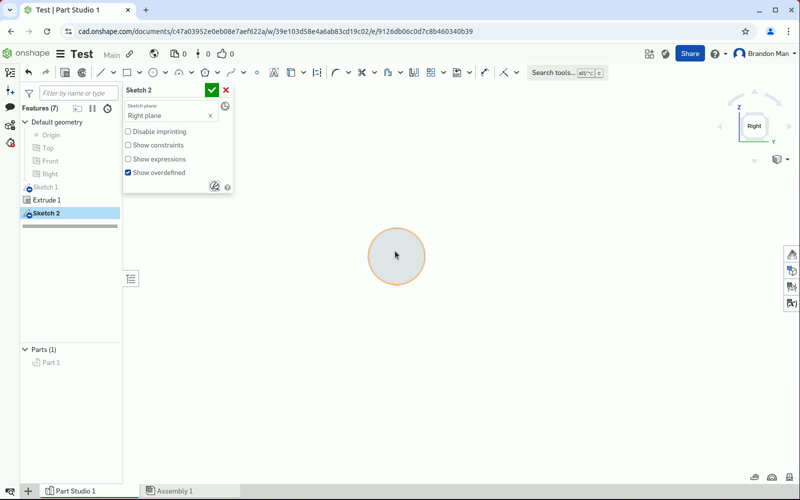
scroll(6)
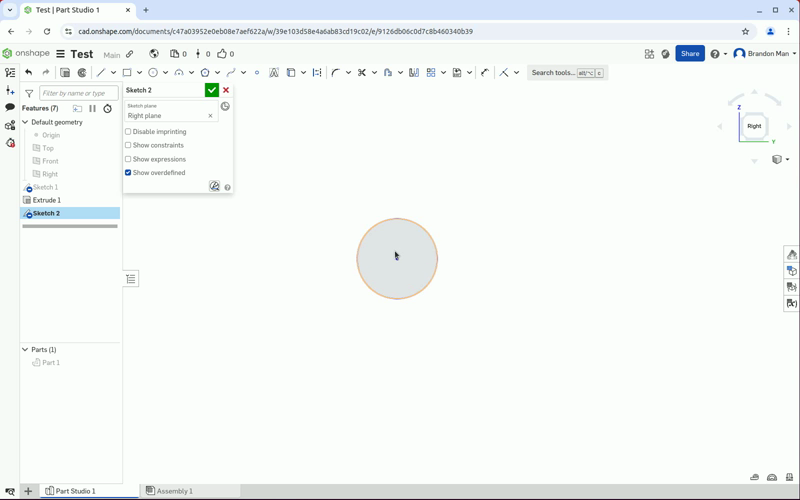
scroll(6)
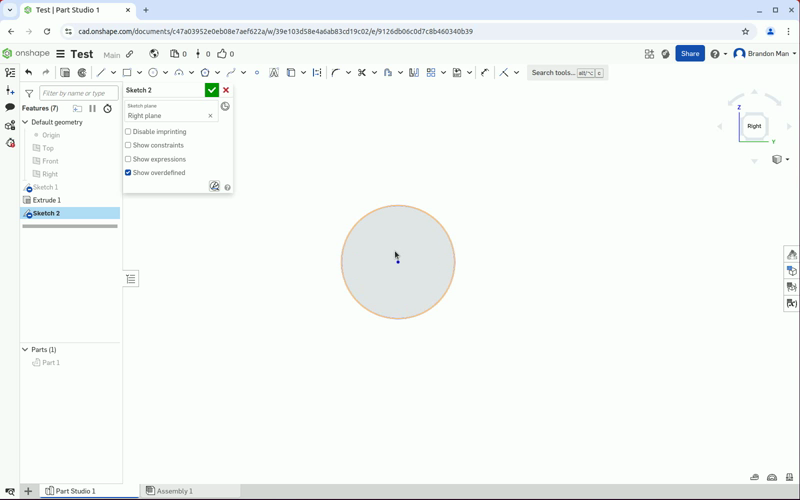
scroll(6)
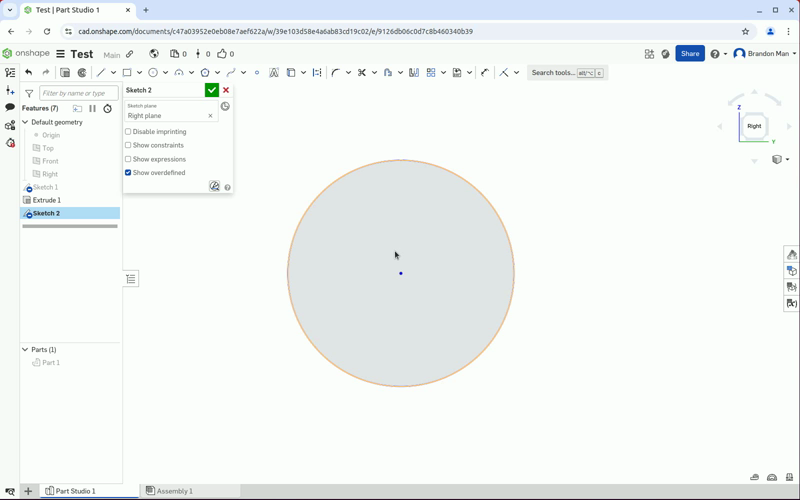
click(395, 250)
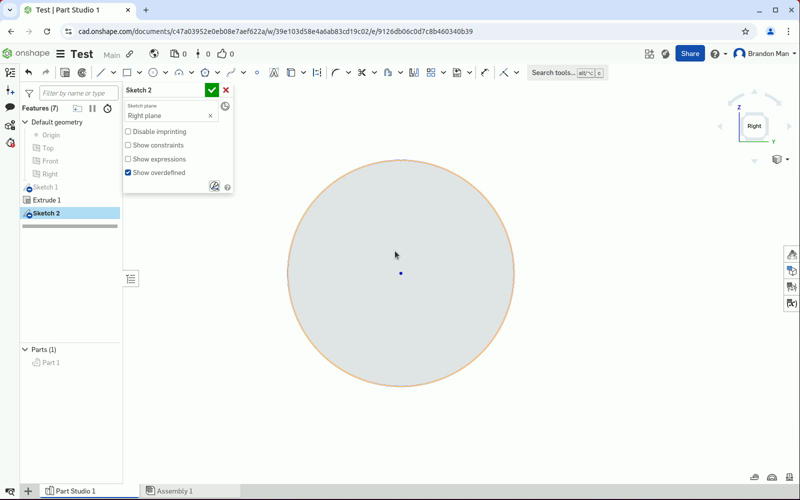
scroll(-6)
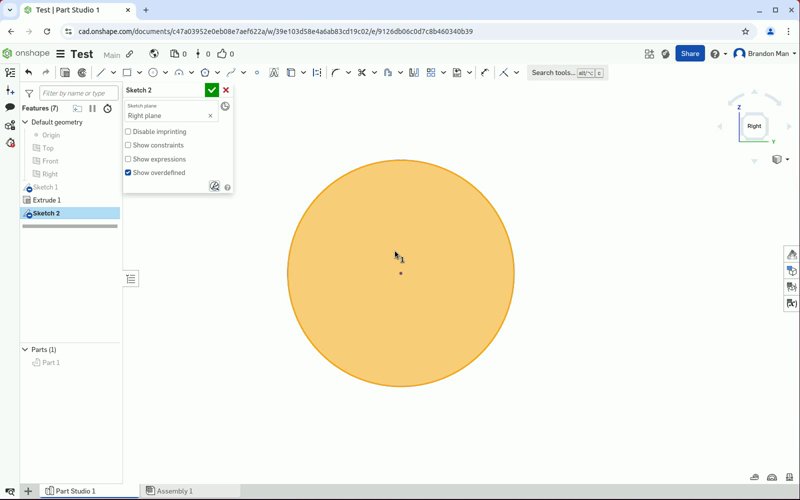
scroll(-6)
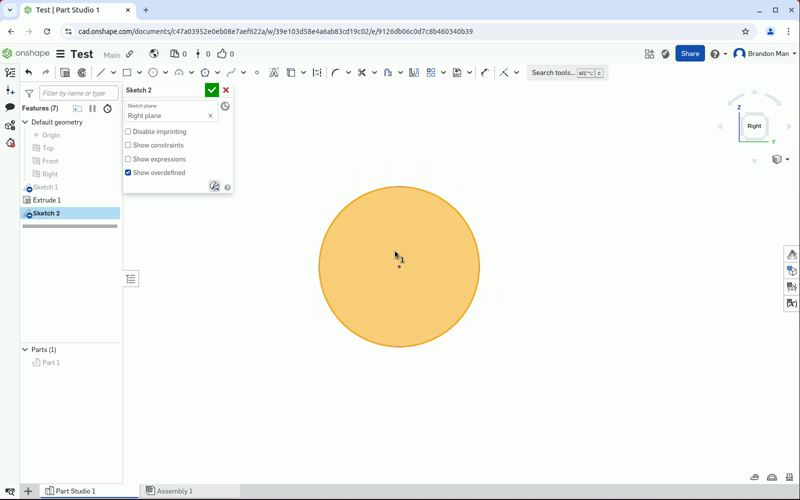
scroll(-6)
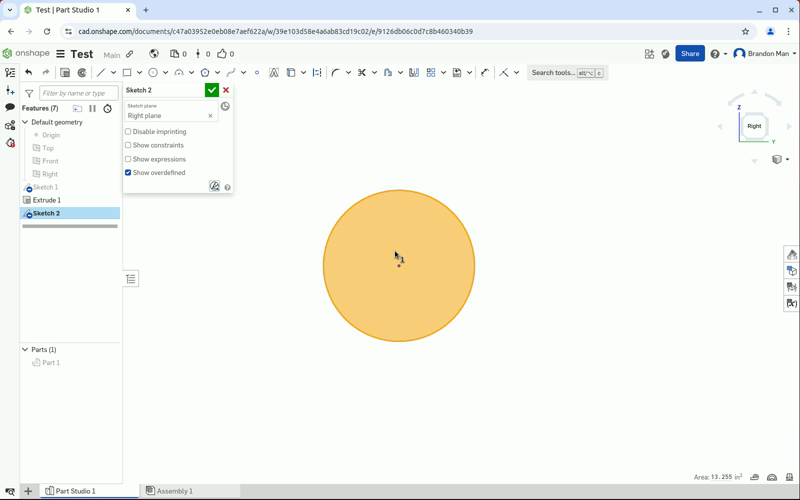
scroll(-6)
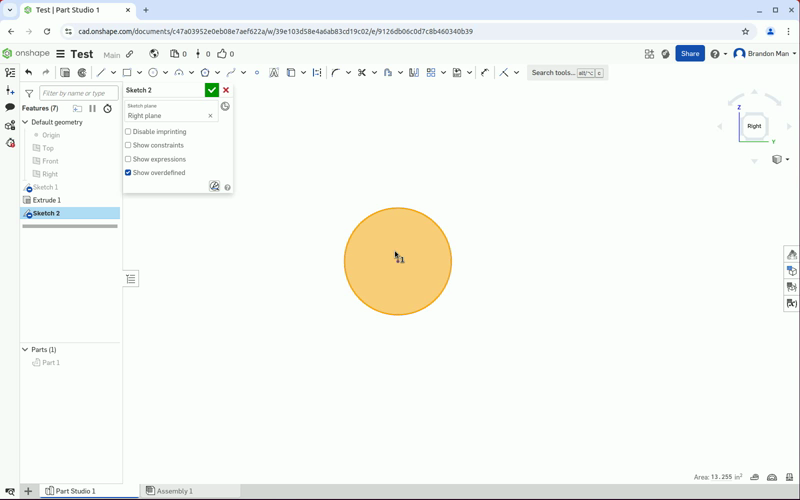
scroll(-6)
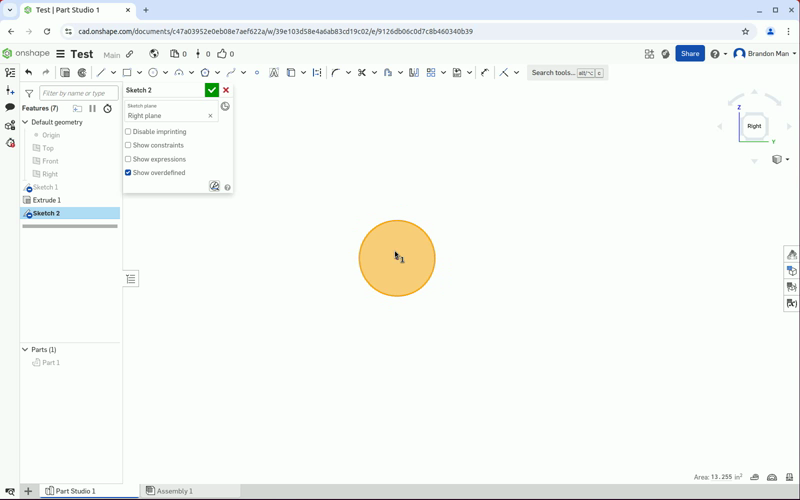
scroll(-6)
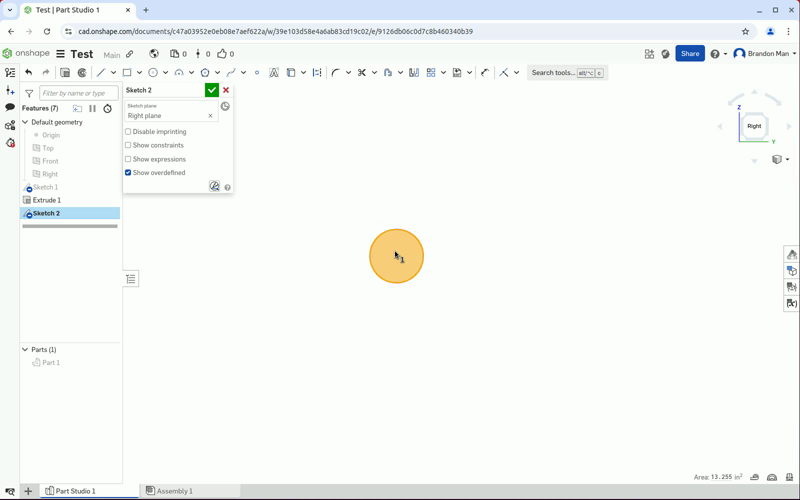
scroll(-6)
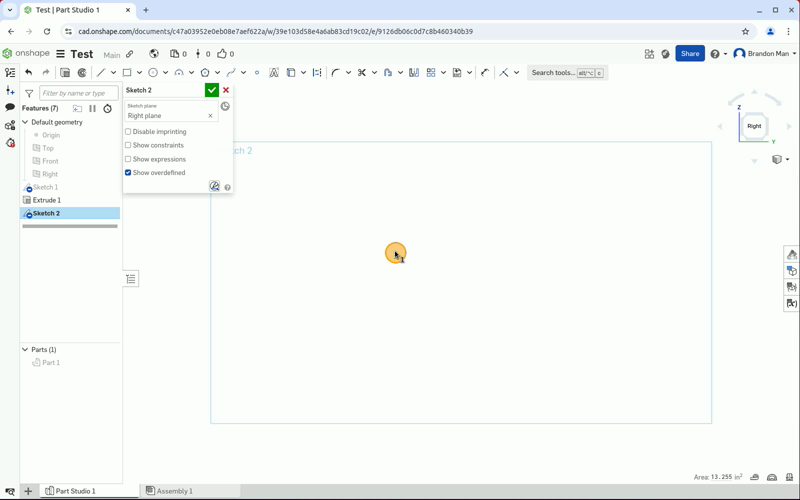
mouse_move(73, 352)
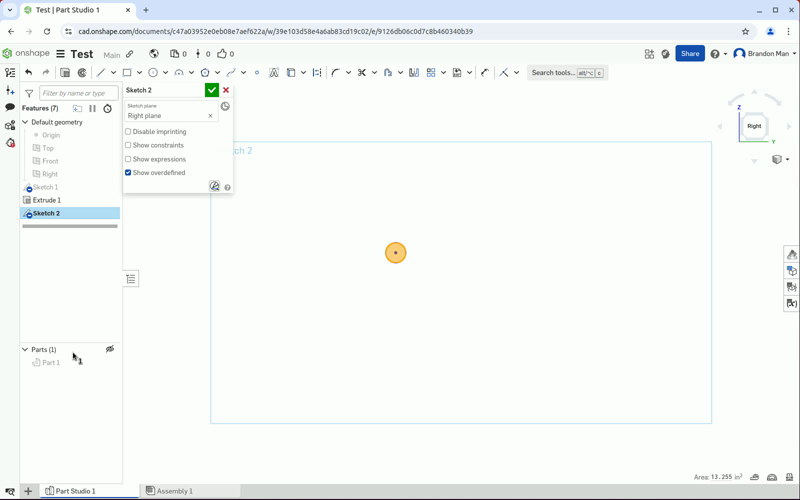
key(shift+y)
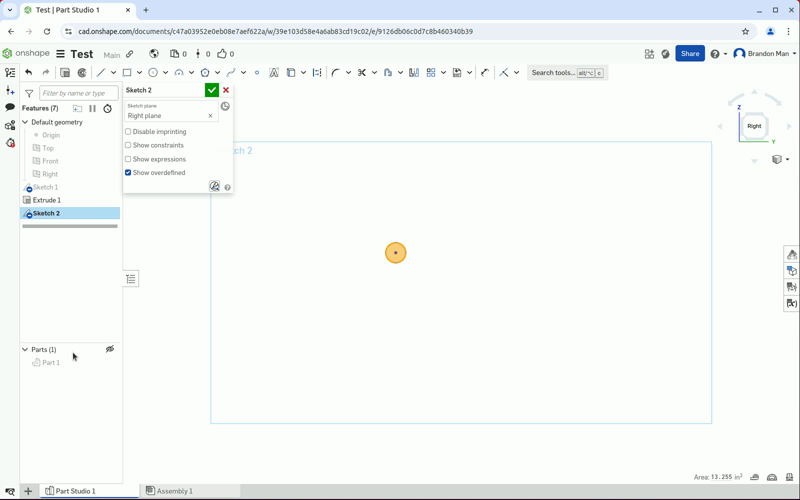
key(shift+e)
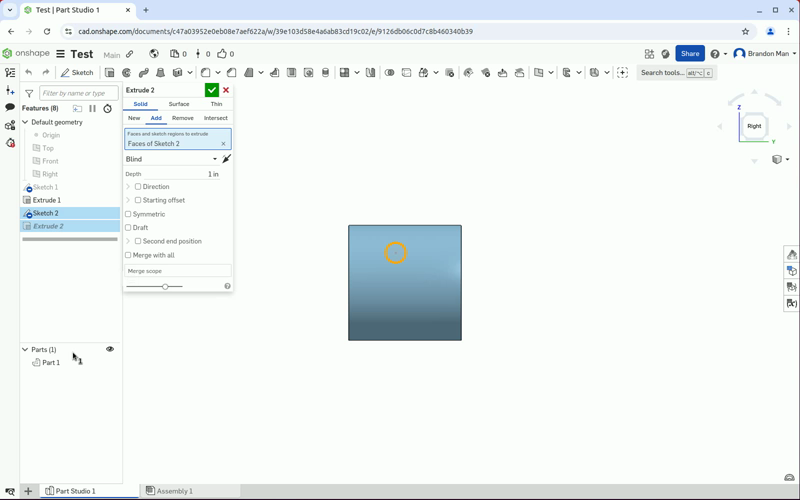
mouse_move(143, 106)
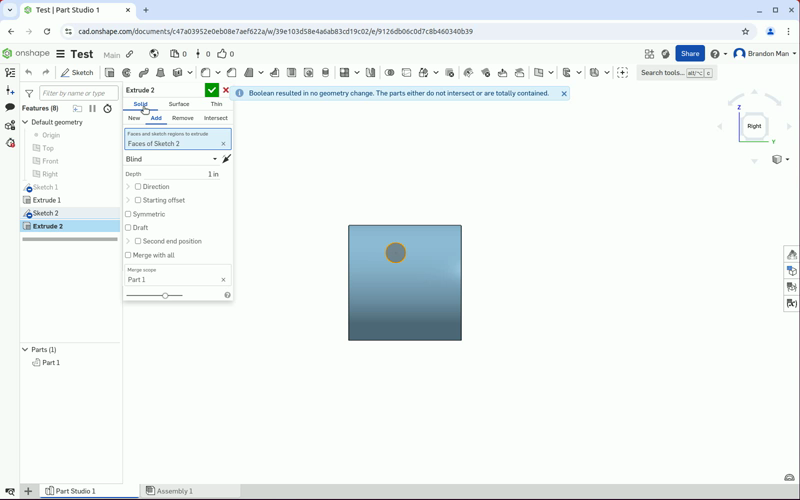
click(143, 106)
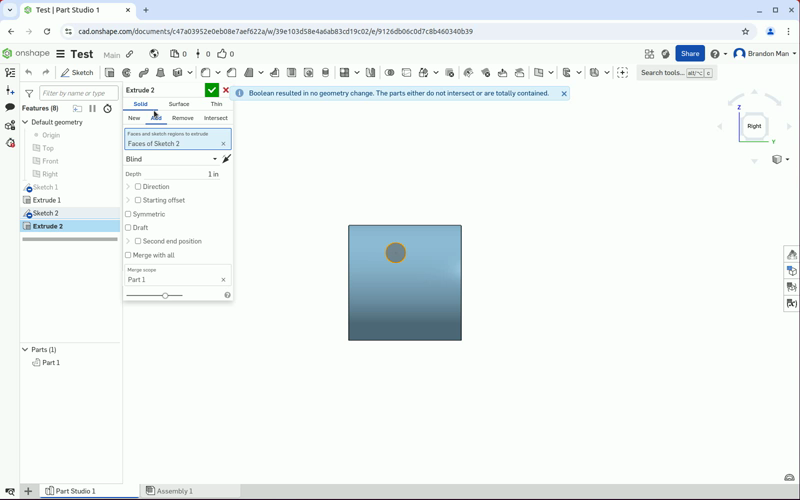
mouse_move(186, 120)
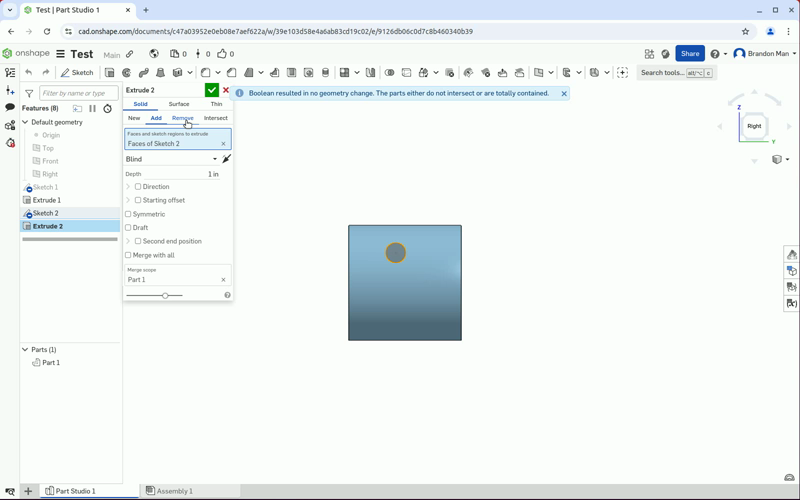
click(186, 120)
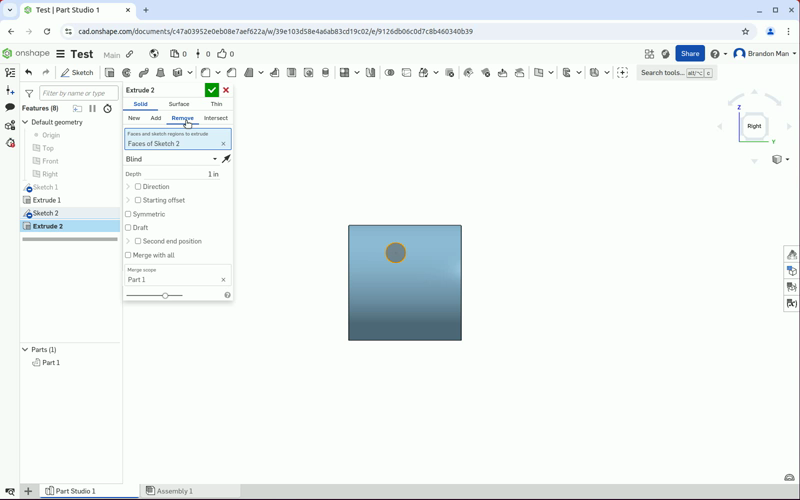
key(tab, 4)
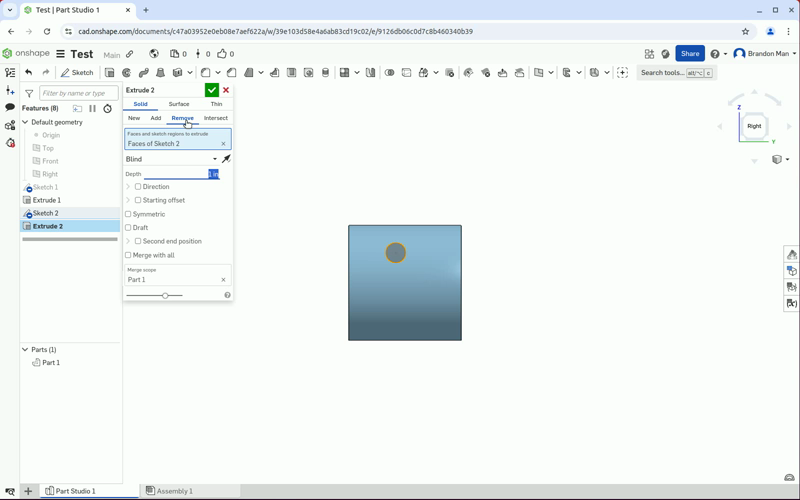
text(26.478)
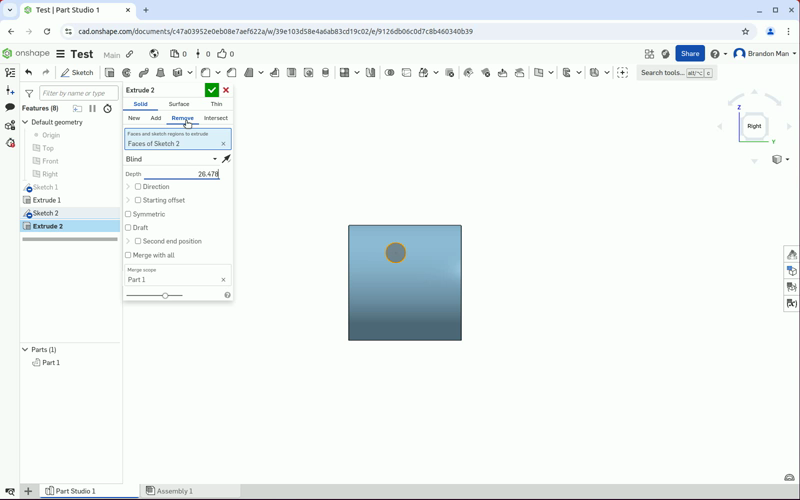
key(tab, 3)
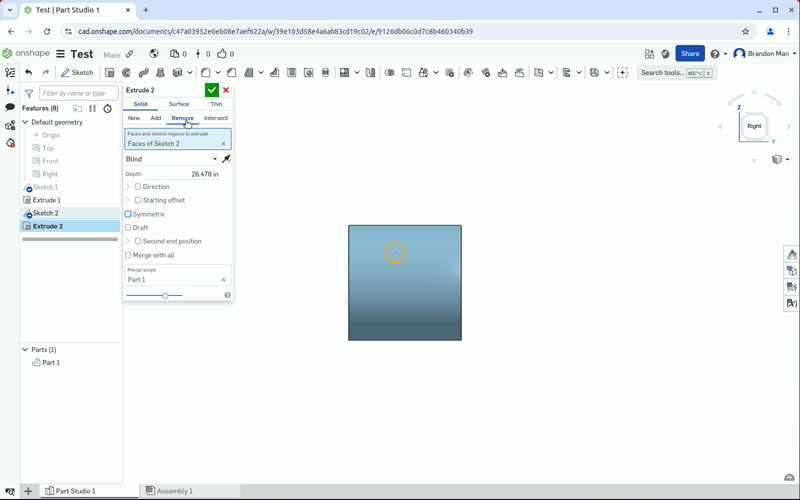
key(space)
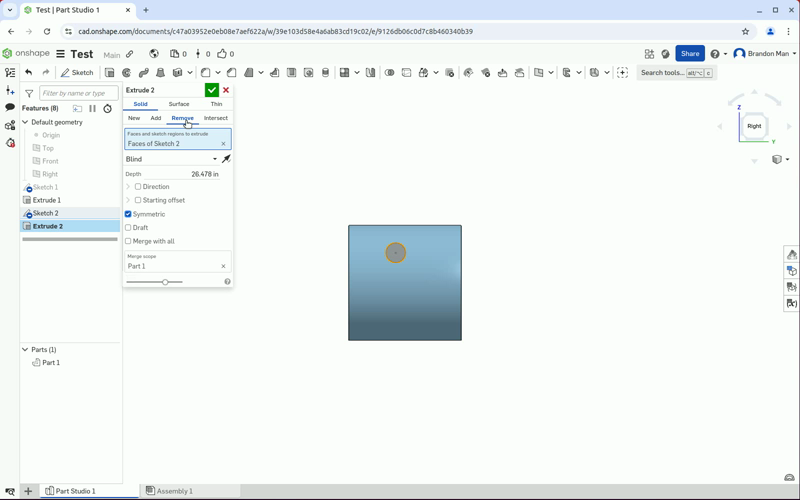
key(tab, 2)
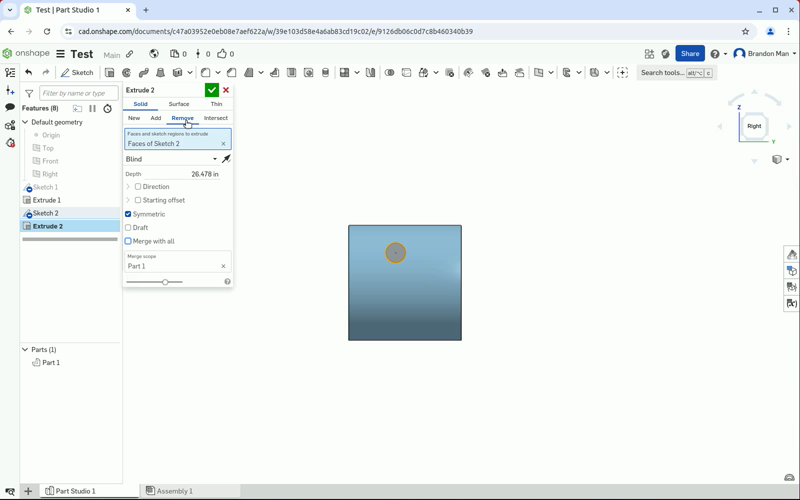
key(space)
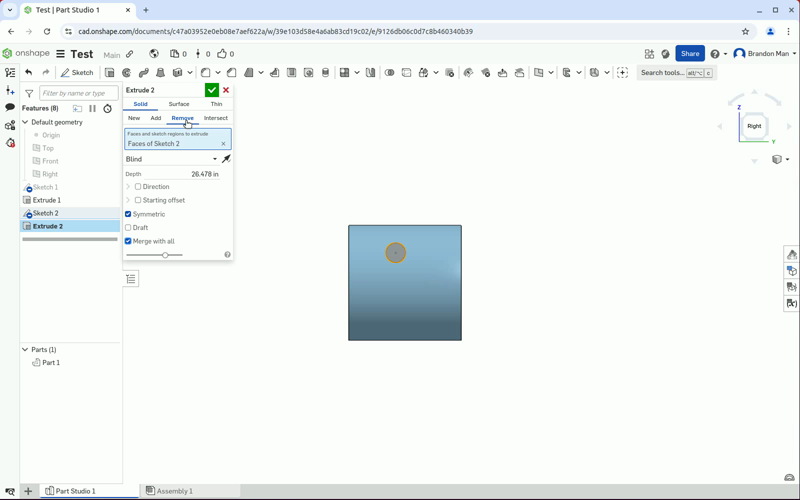
key(enter)
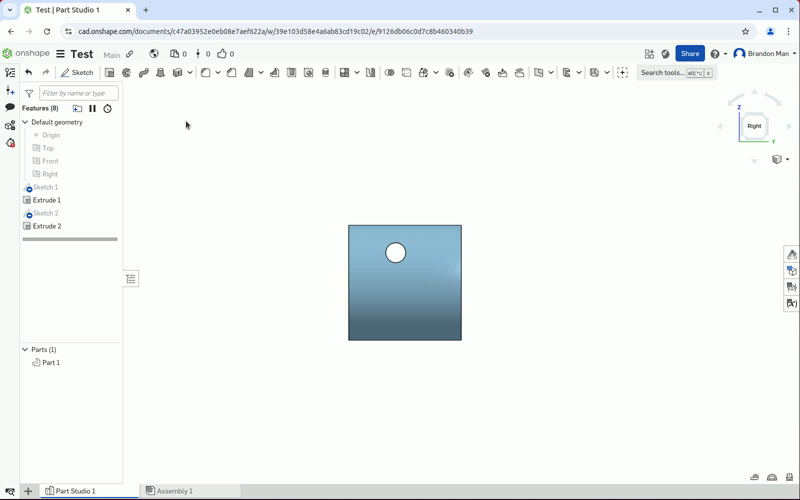
key(shift+h)
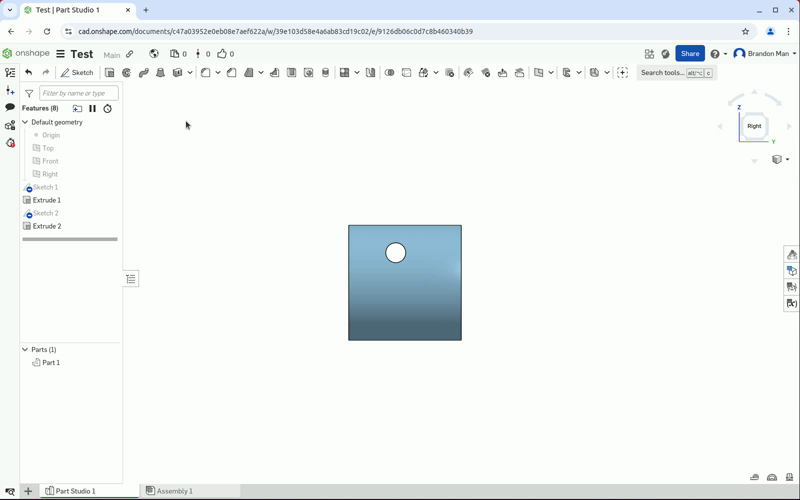
key(shift+h)
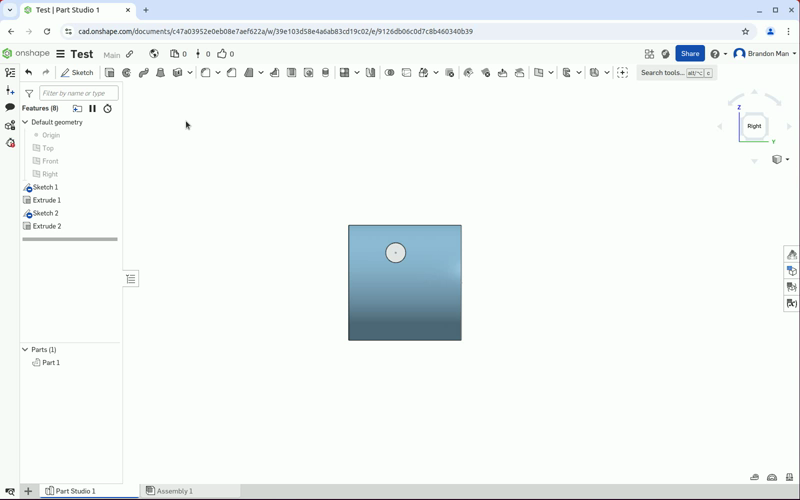
key(shift+7)
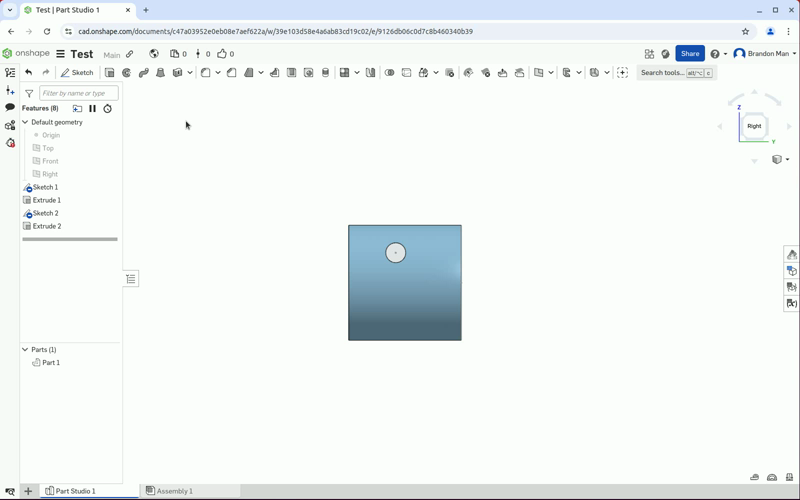
key(right, 2)
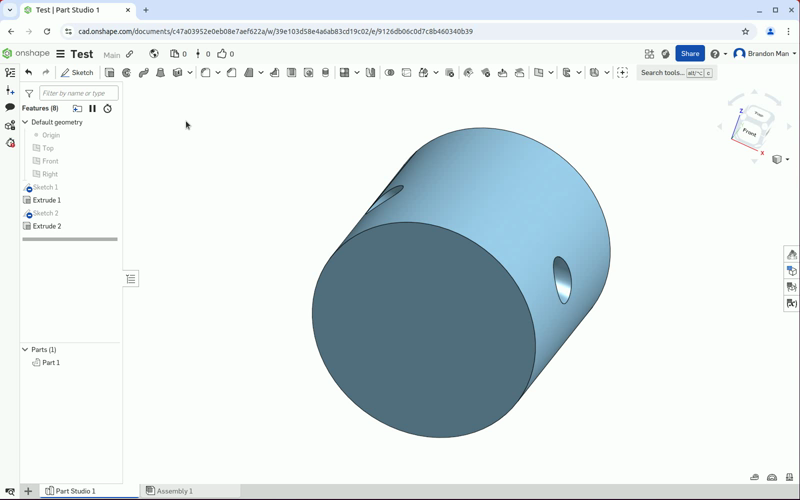
key(down, 2)
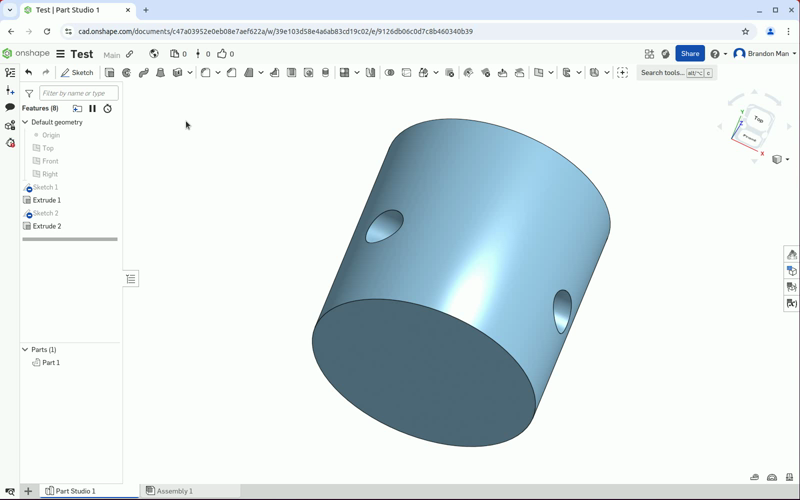
key(up, 2)
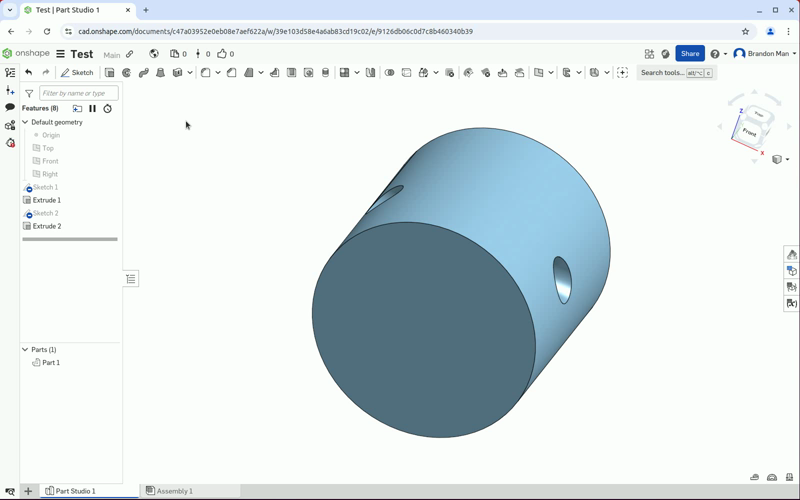
key(left, 2)
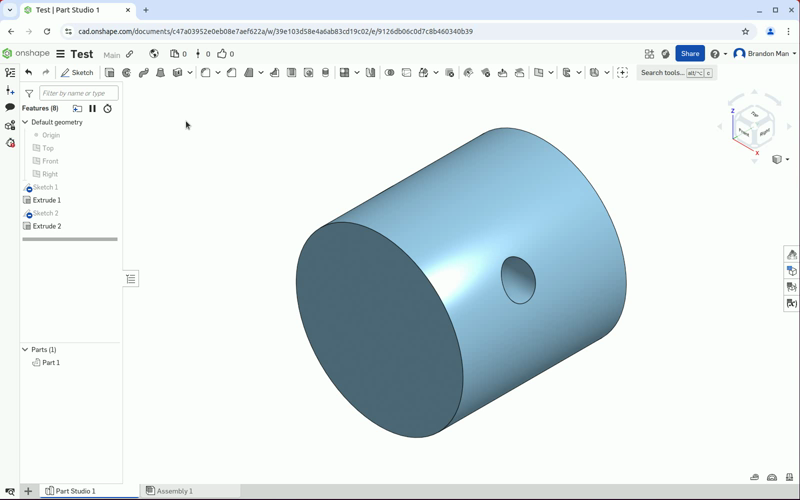
mouse_move(73, 189)
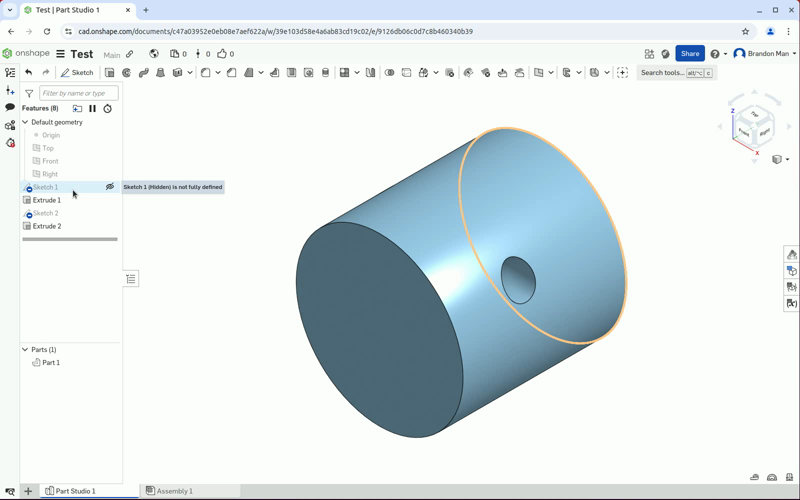
click(73, 189)